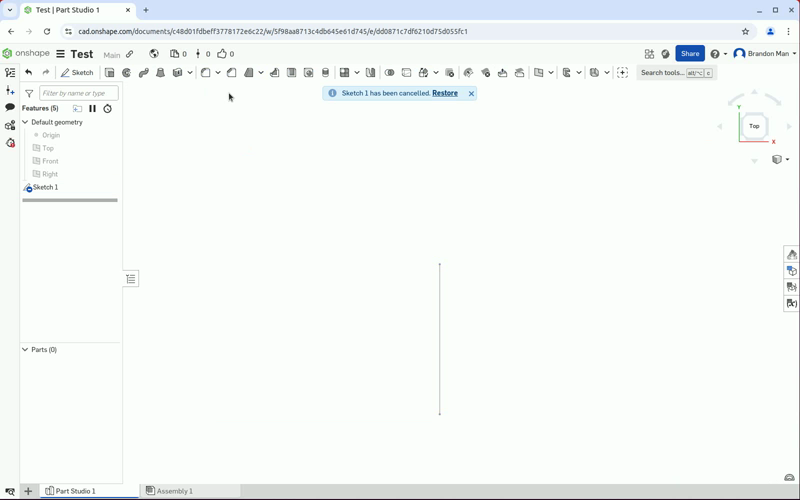
key(shift+h)
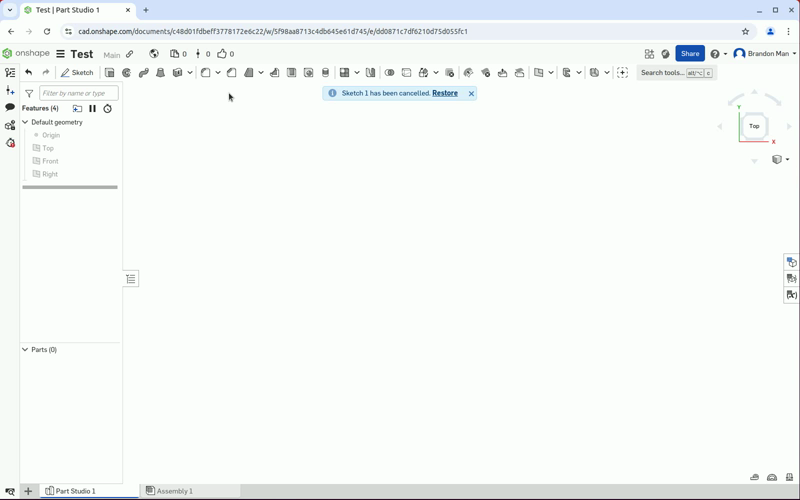
mouse_move(73, 352)
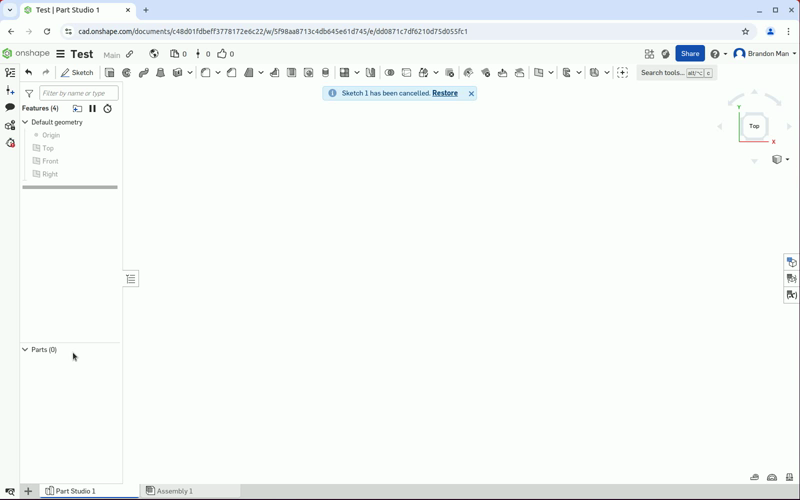
key(y)
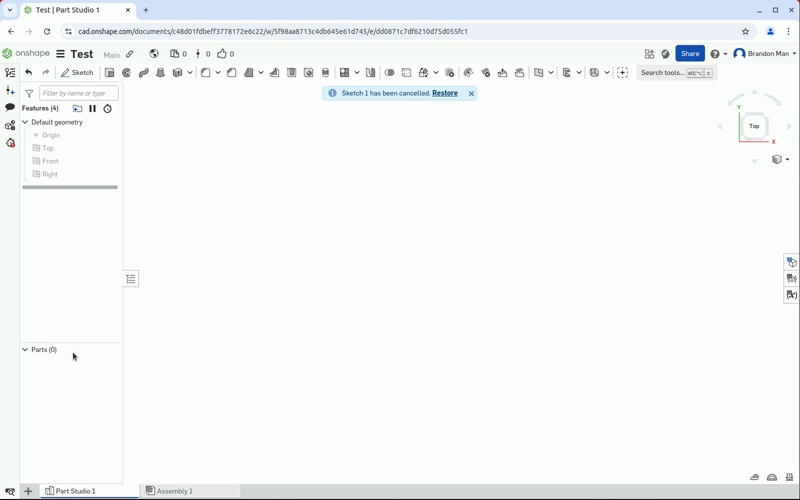
key(shift+p)
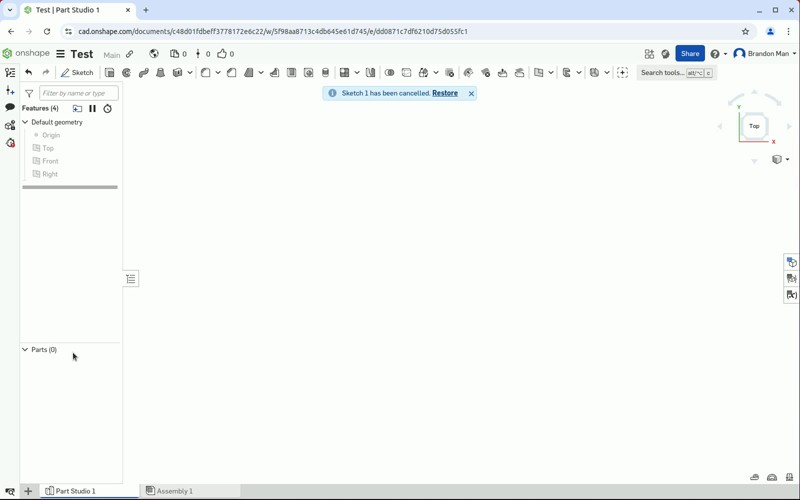
key(space)
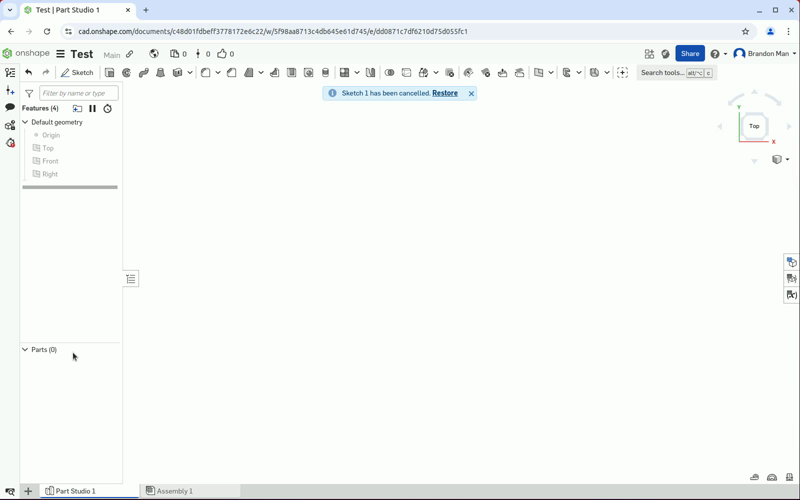
key_down(shift)
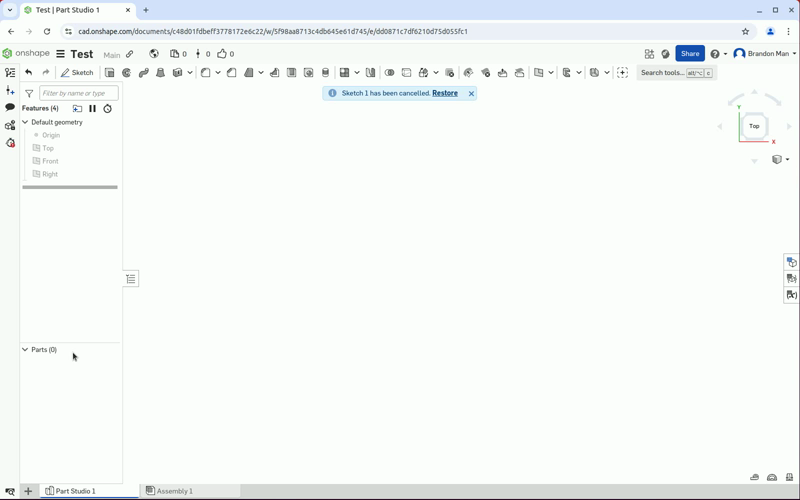
key(up)
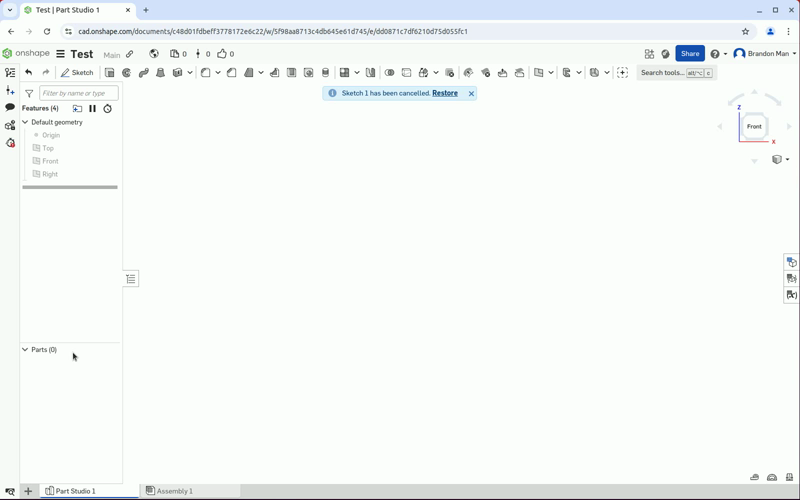
key_up(shift)
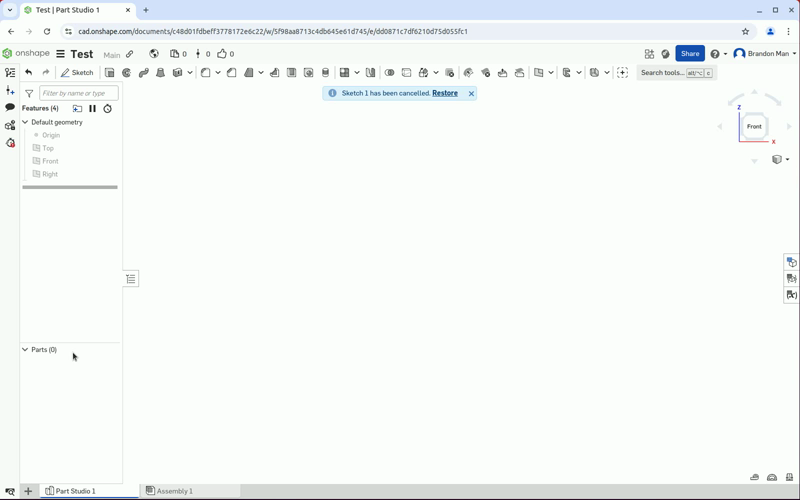
mouse_move(73, 352)
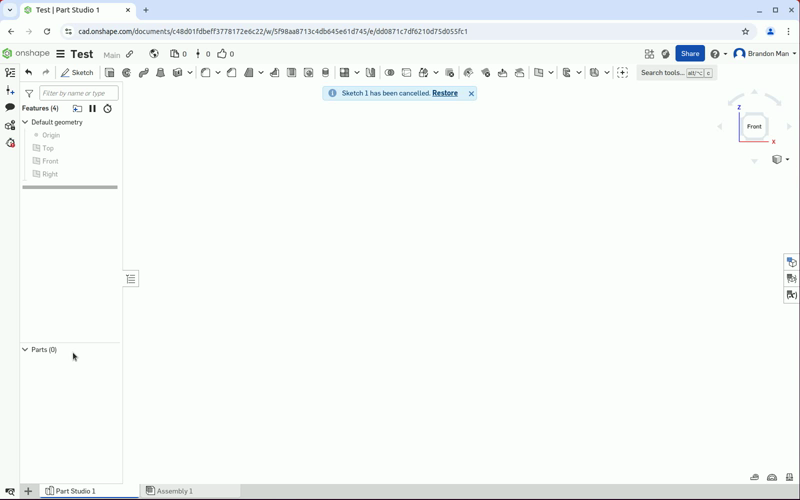
key(shift+y)
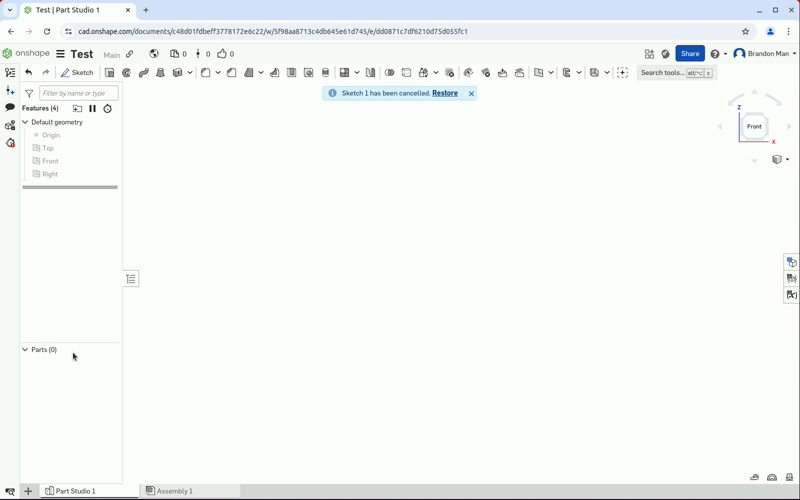
key(shift+s)
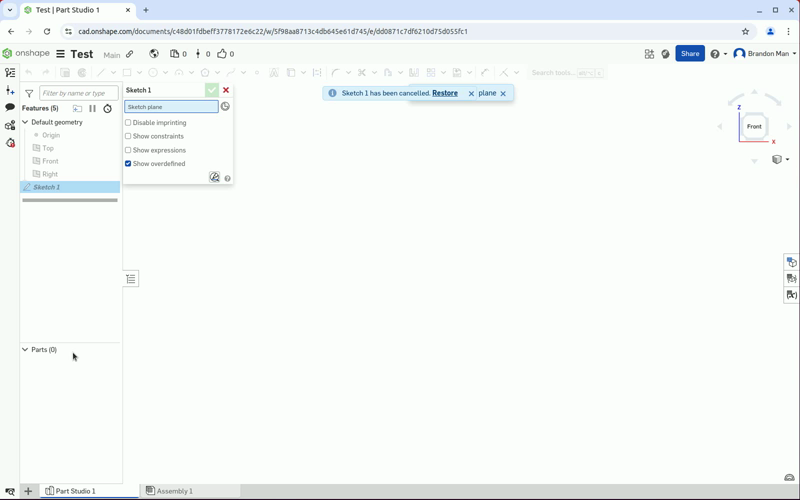
mouse_move(73, 163)
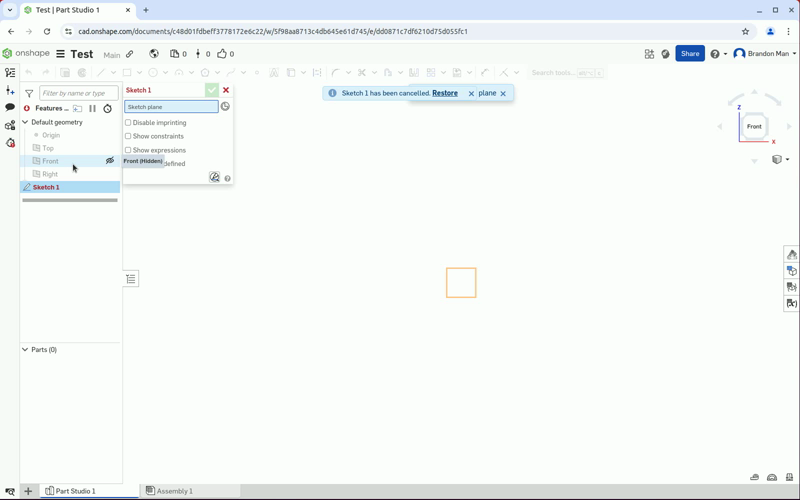
click(73, 163)
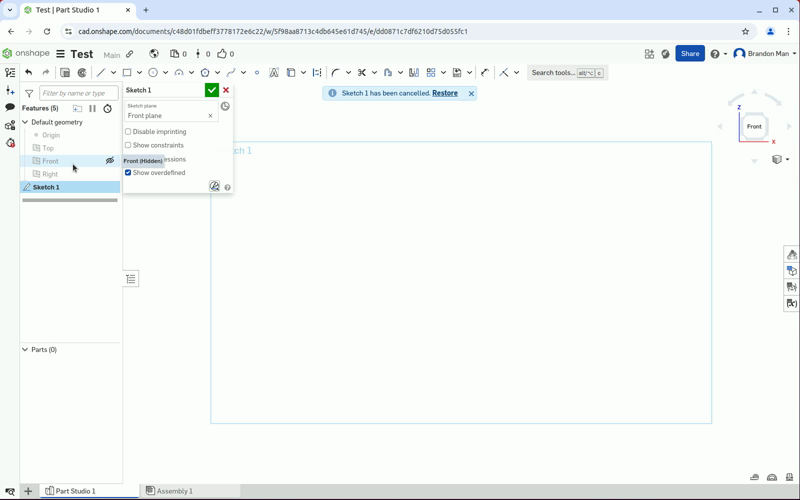
mouse_move(73, 352)
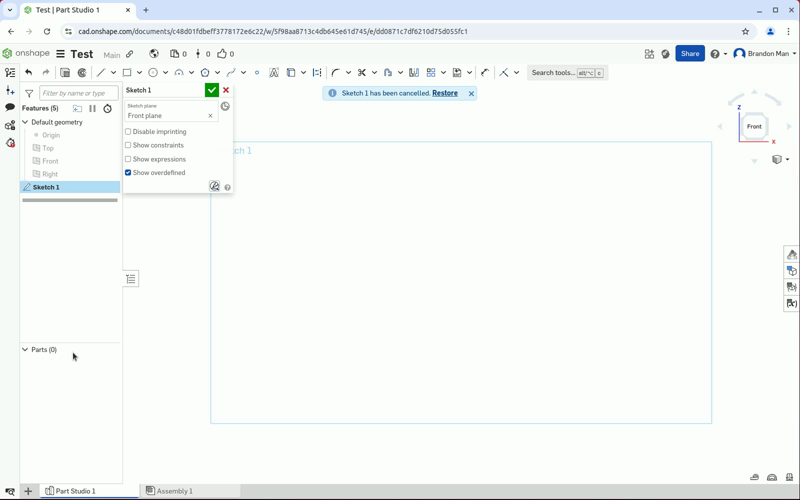
key(y)
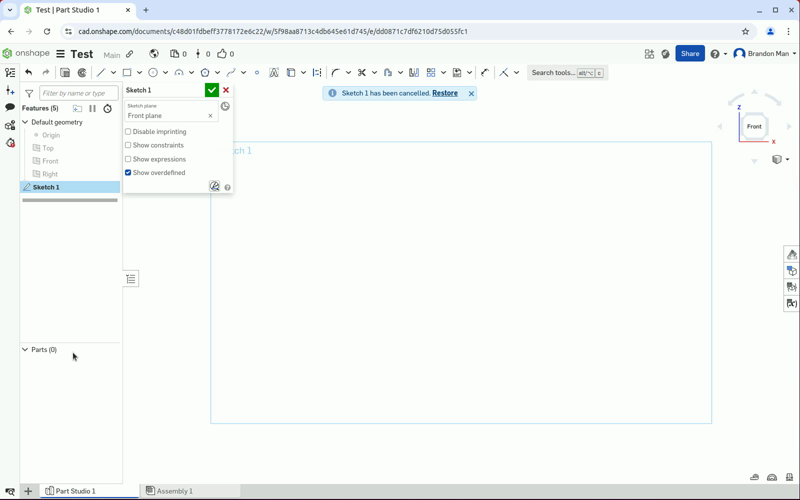
key(l)
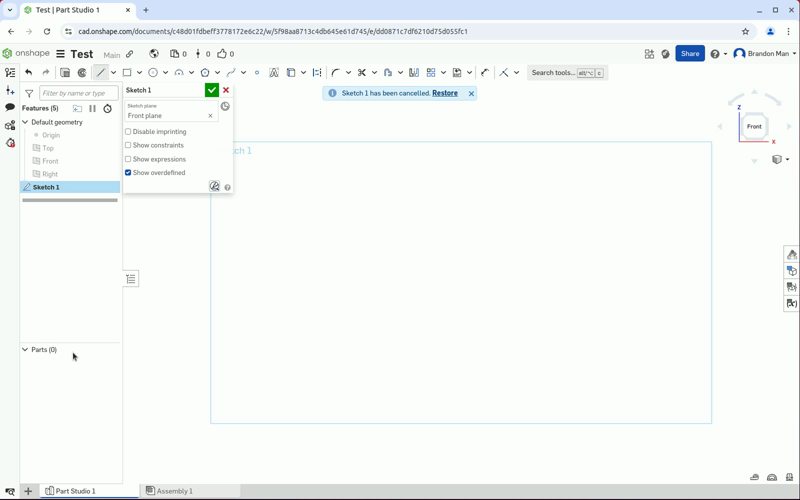
key_down(shift)
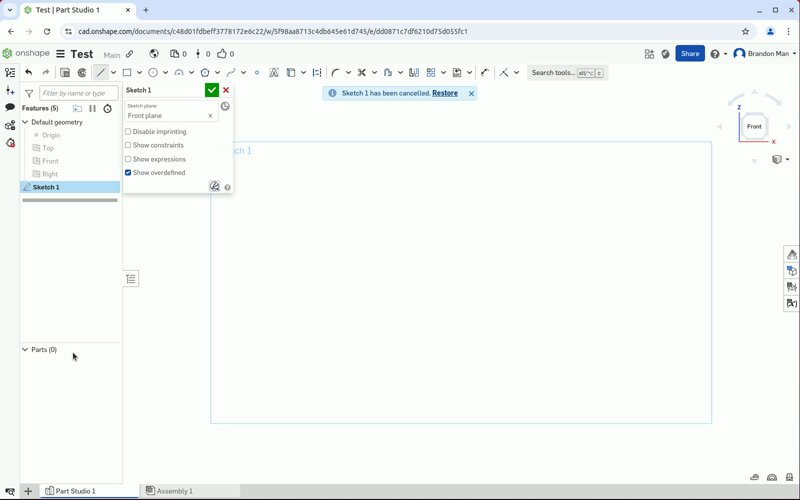
mouse_move(460, 282)
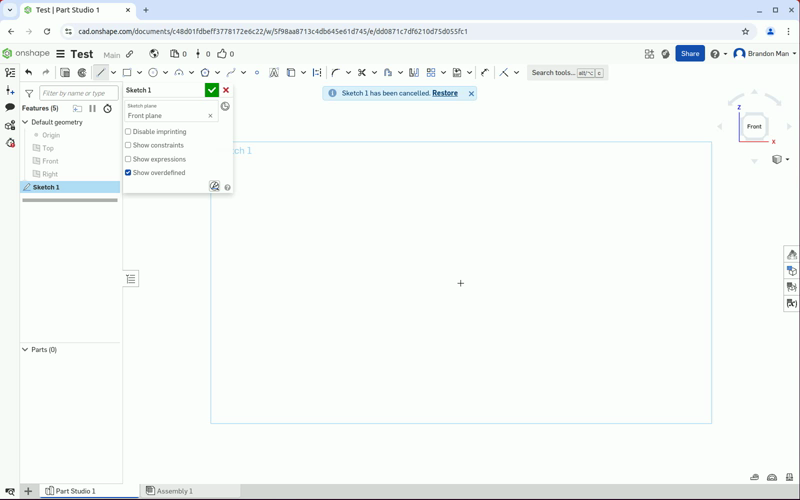
click(460, 282)
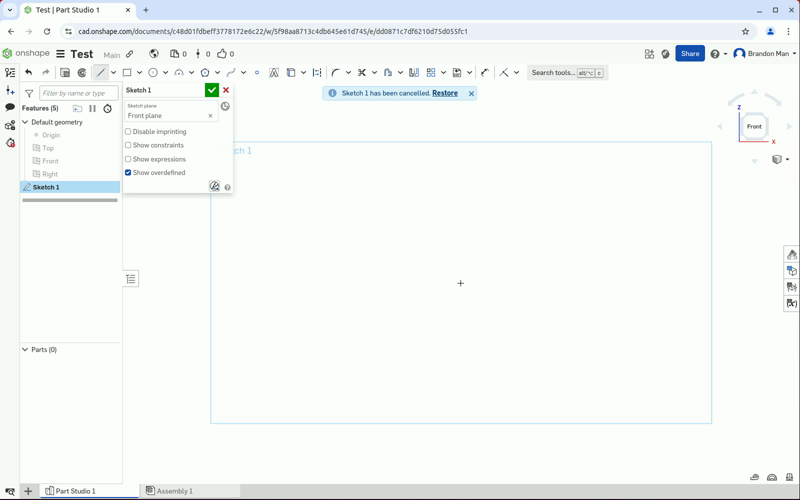
key_up(shift)
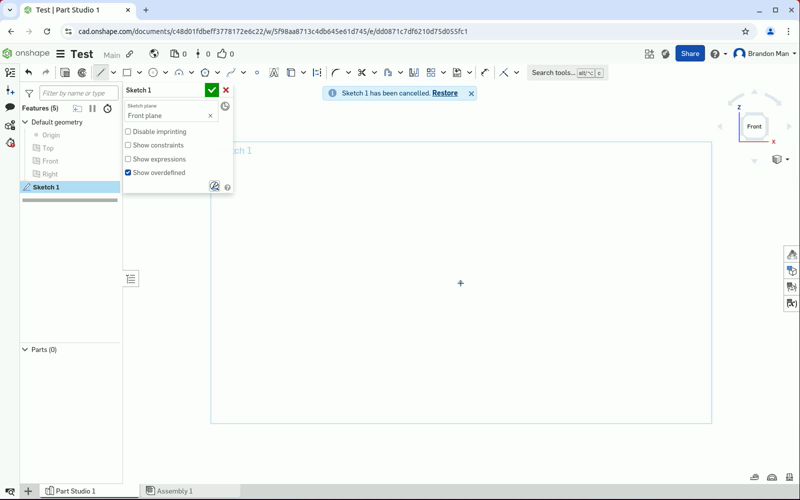
key_down(shift)
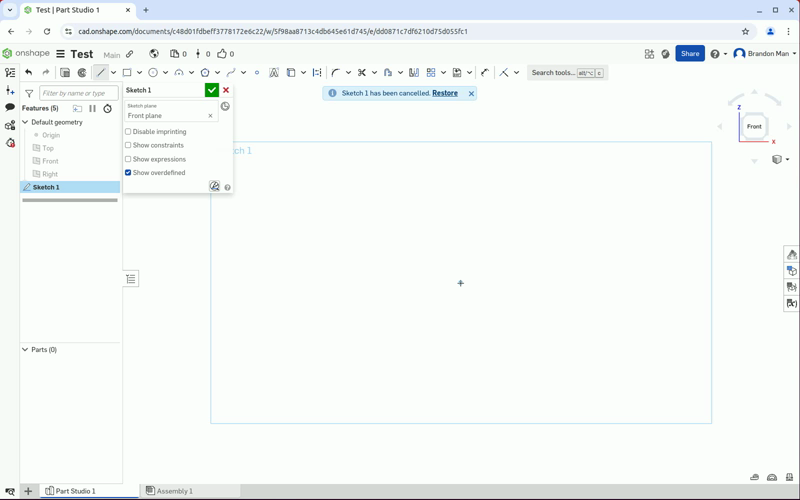
mouse_move(490, 282)
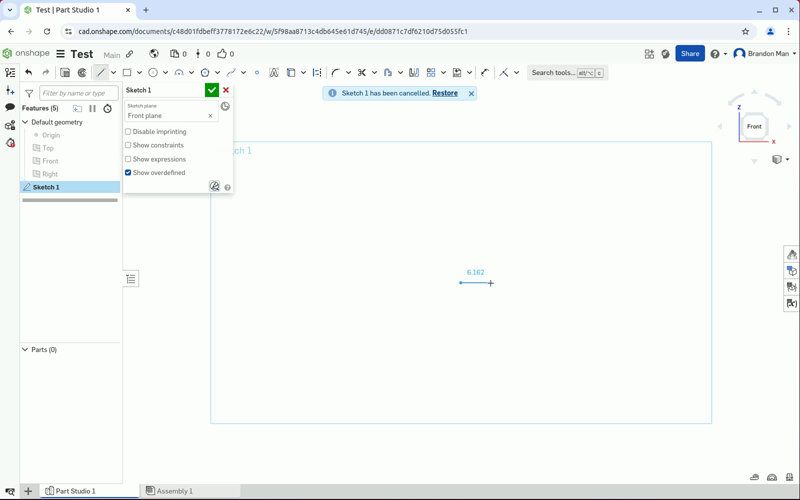
mouse_move(510, 300)
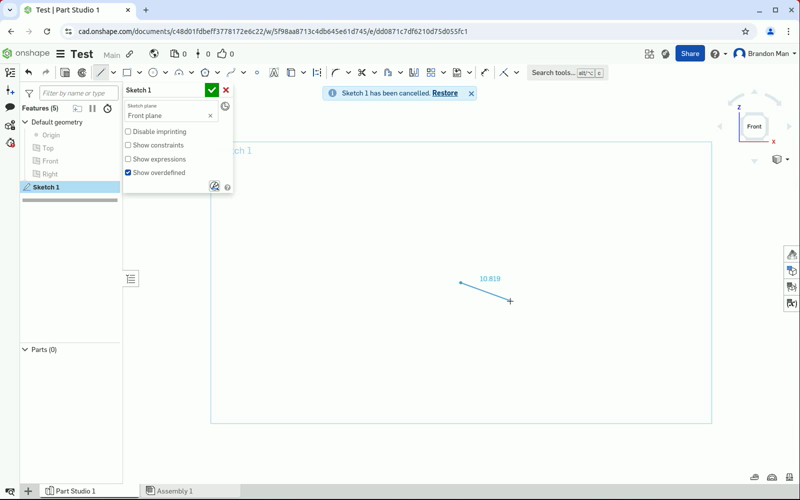
click(510, 300)
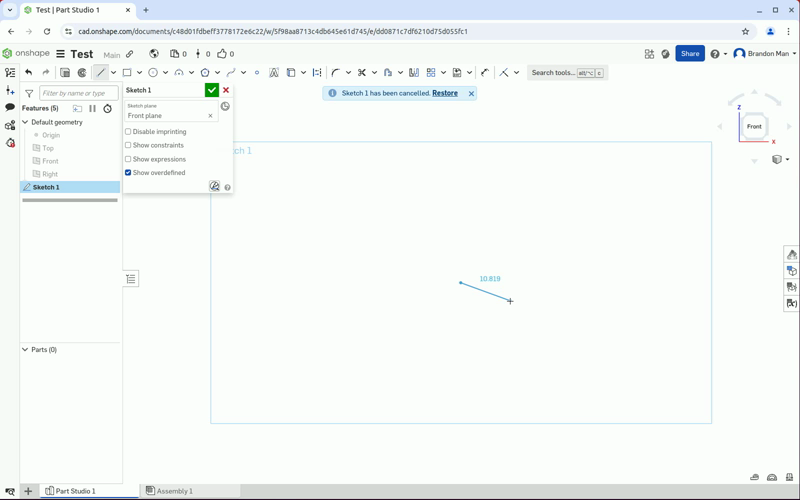
key_up(shift)
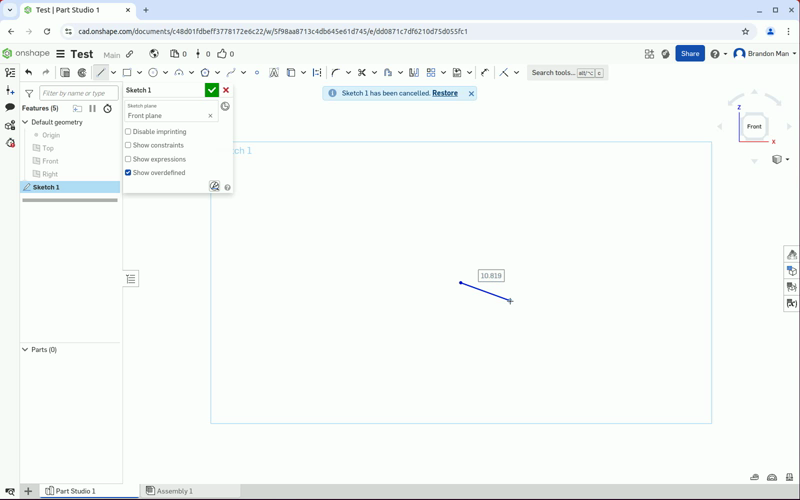
key_down(shift)
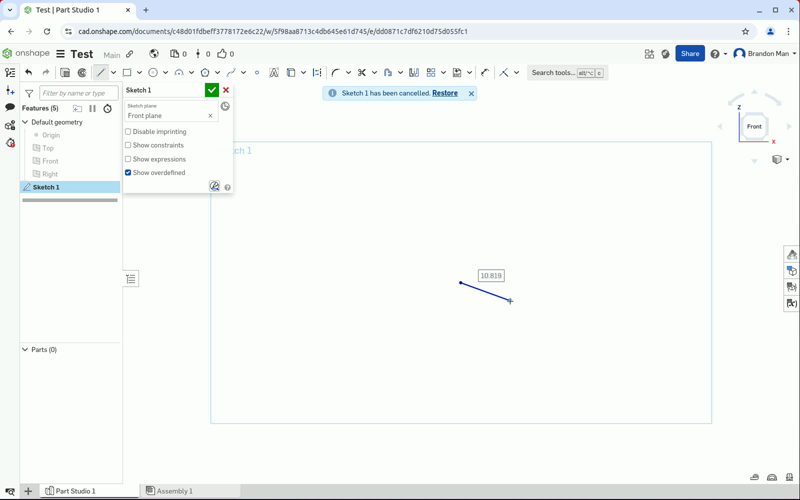
mouse_move(567, 252)
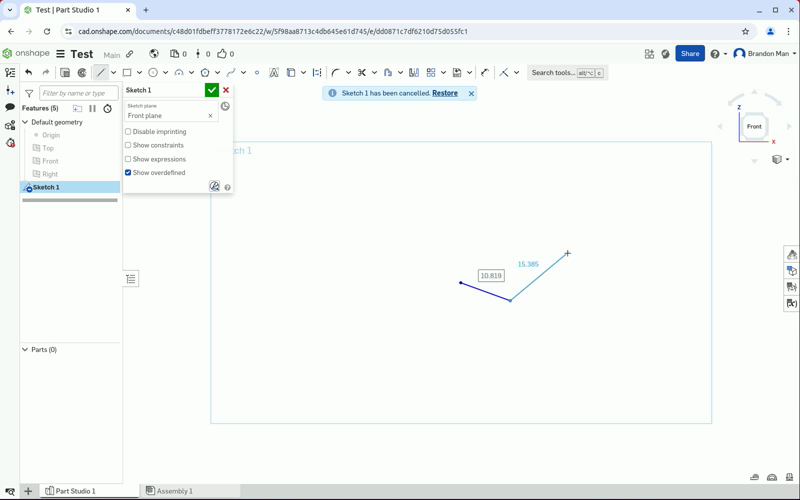
click(567, 252)
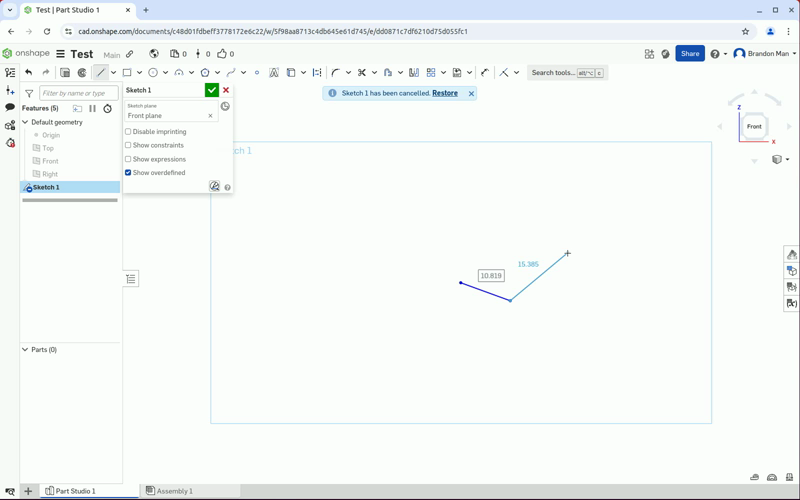
key_up(shift)
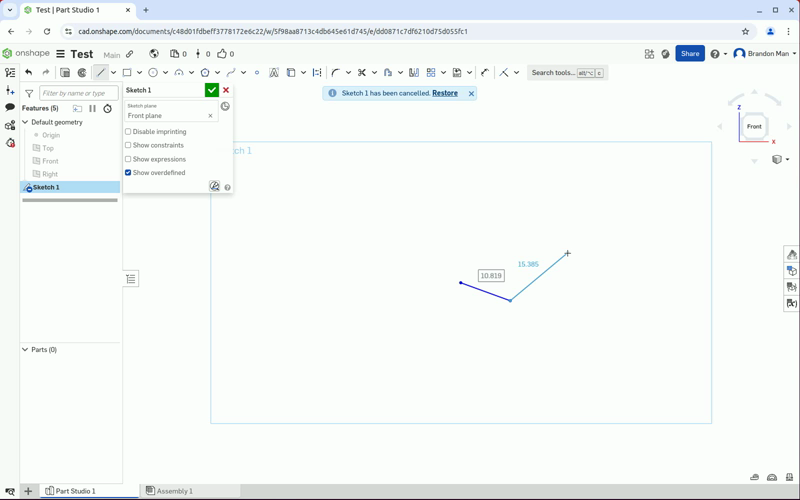
key_down(shift)
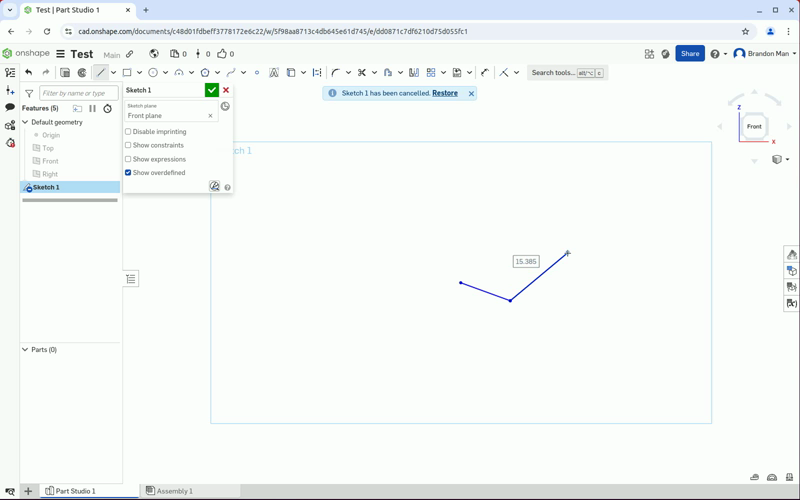
mouse_move(589, 252)
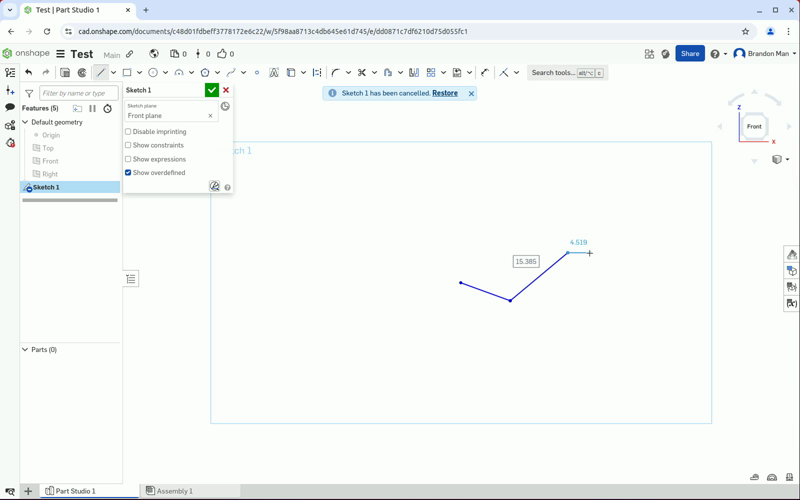
mouse_move(532, 210)
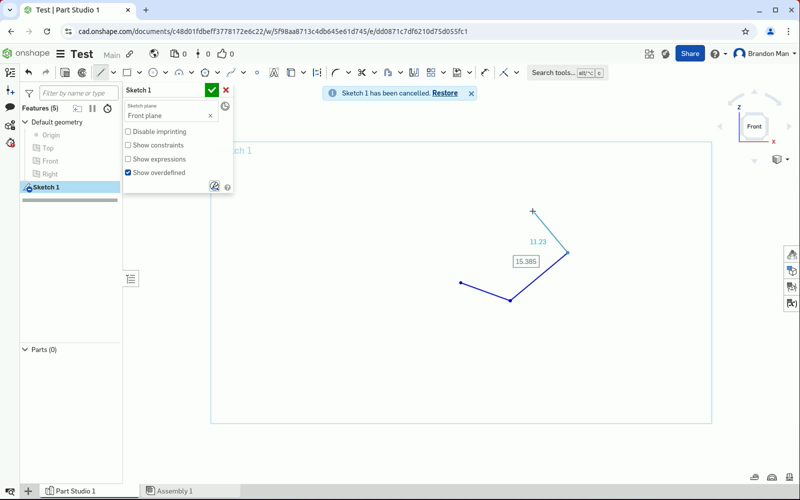
click(532, 210)
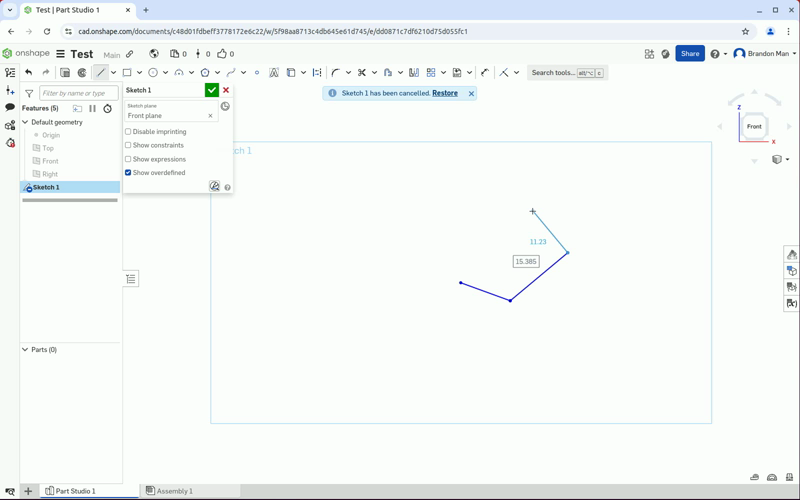
key_up(shift)
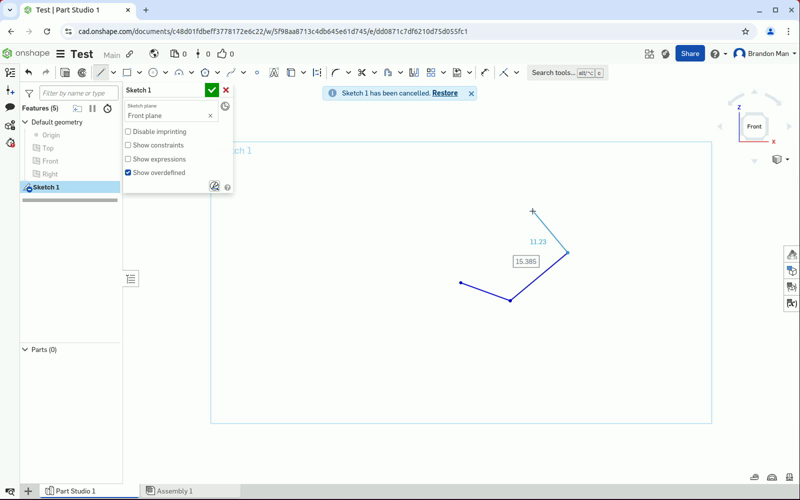
key_down(shift)
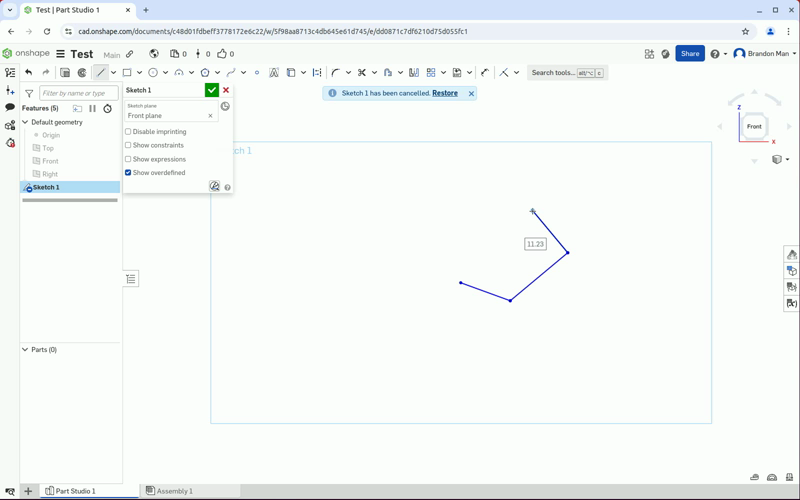
mouse_move(460, 282)
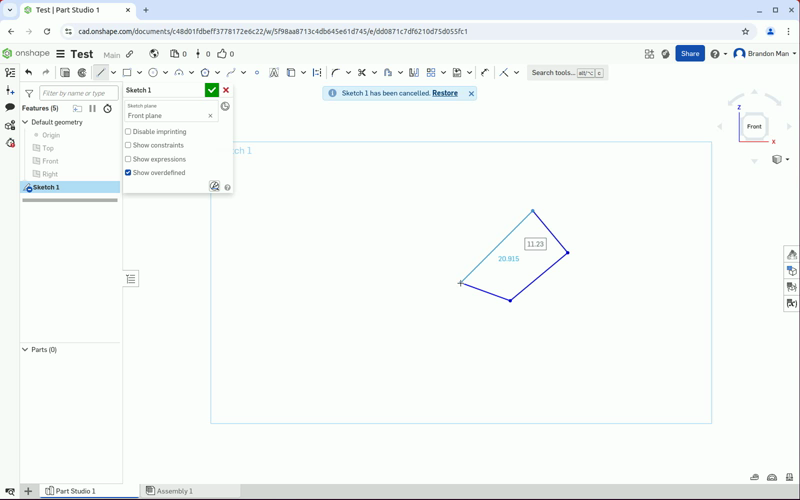
key_up(shift)
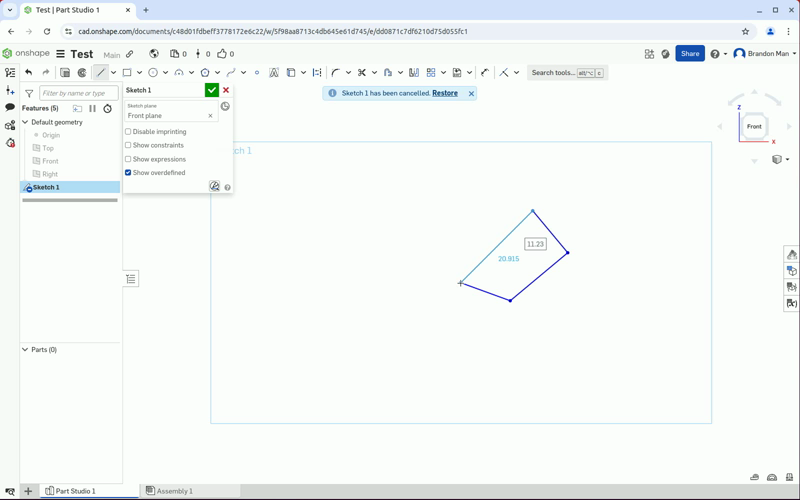
click(460, 282)
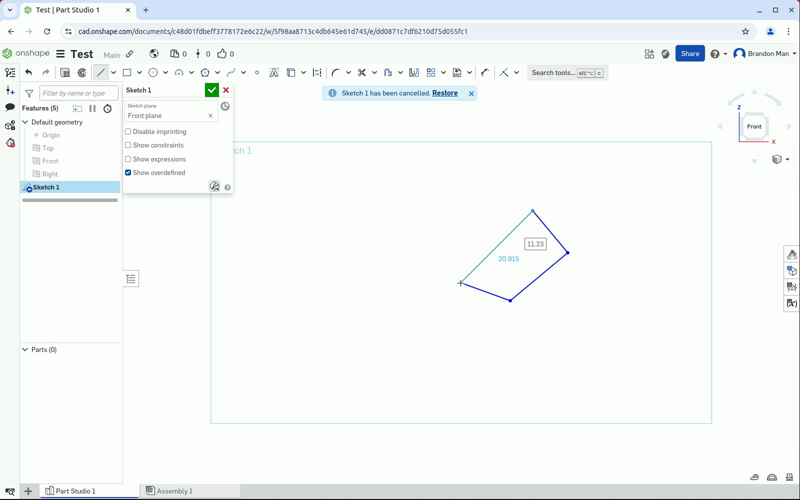
key(esc)
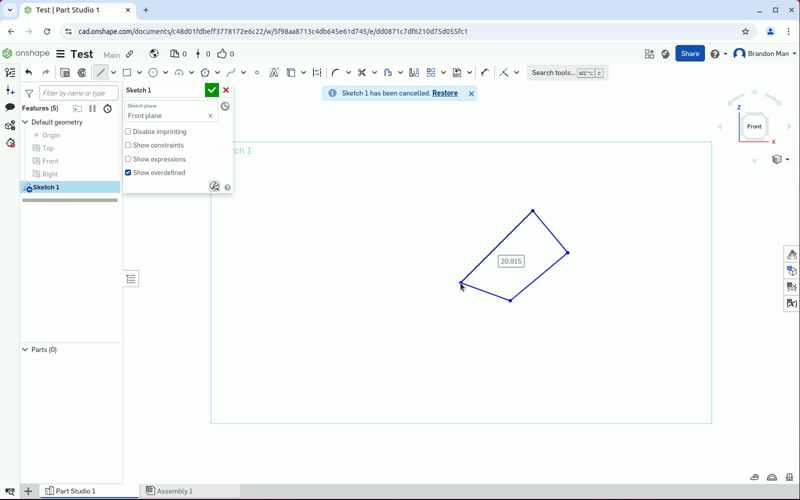
mouse_move(516, 284)
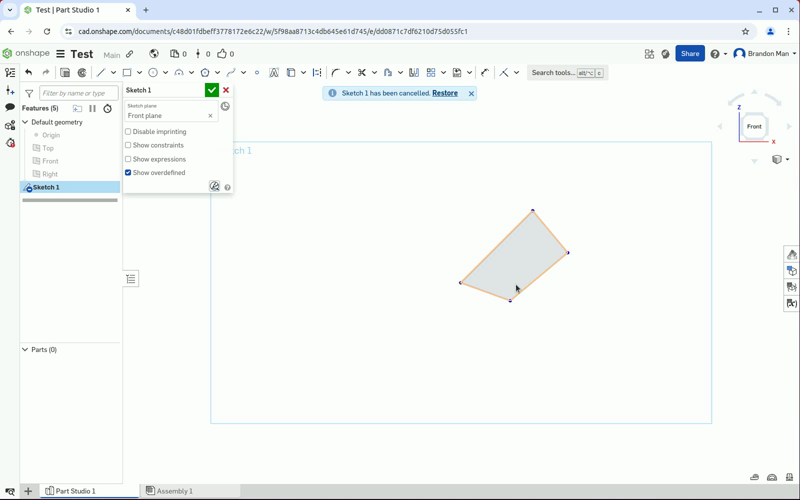
click(516, 284)
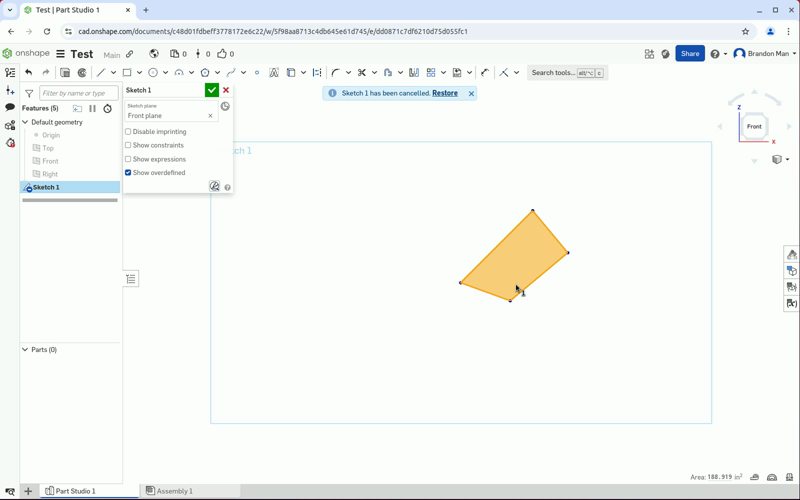
mouse_move(73, 352)
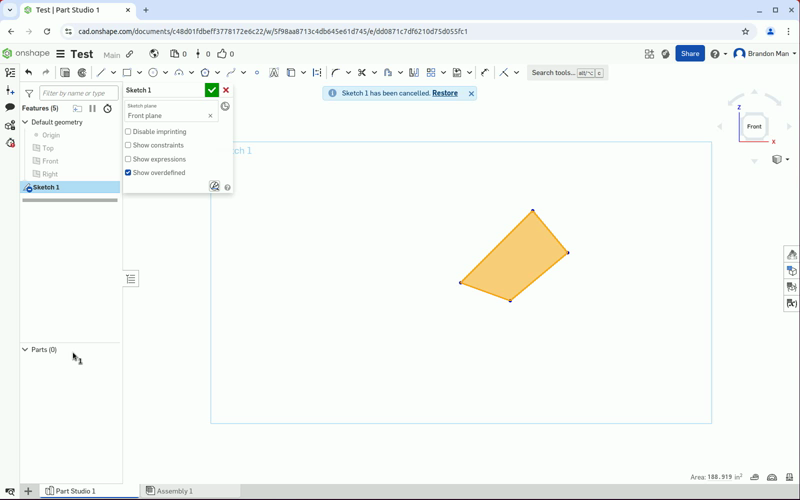
key(shift+y)
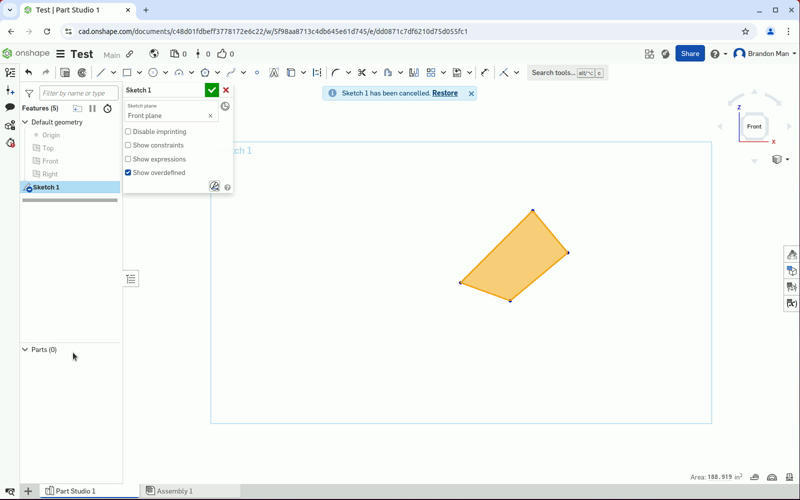
key(shift+e)
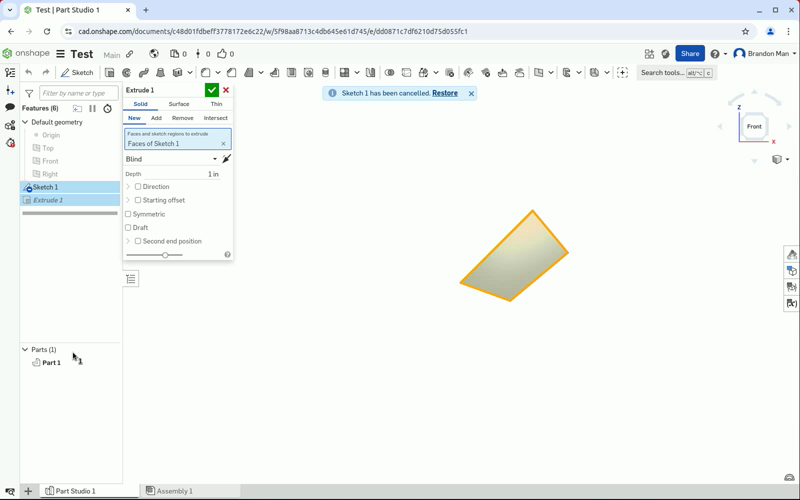
mouse_move(143, 106)
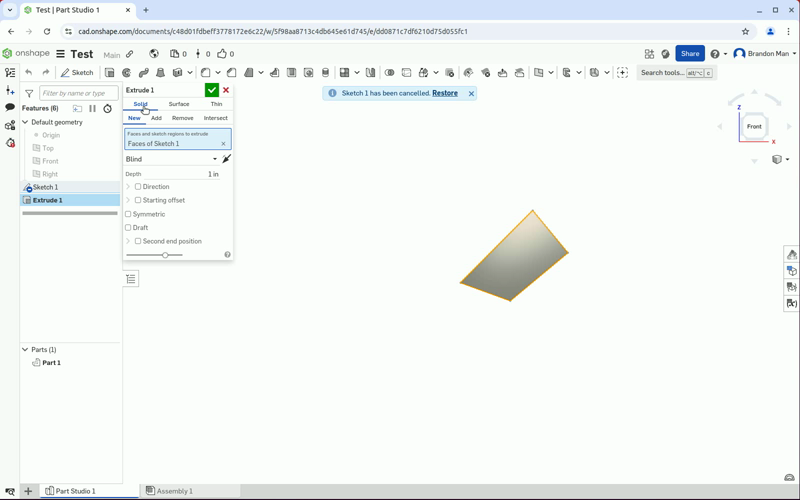
click(143, 106)
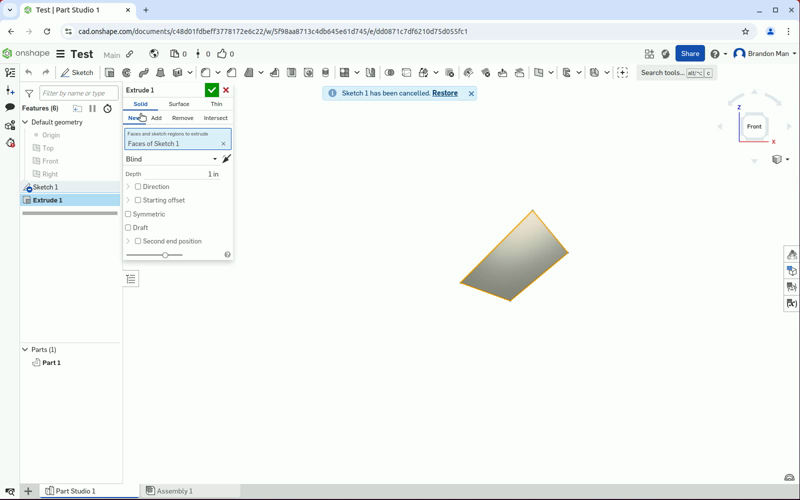
mouse_move(137, 120)
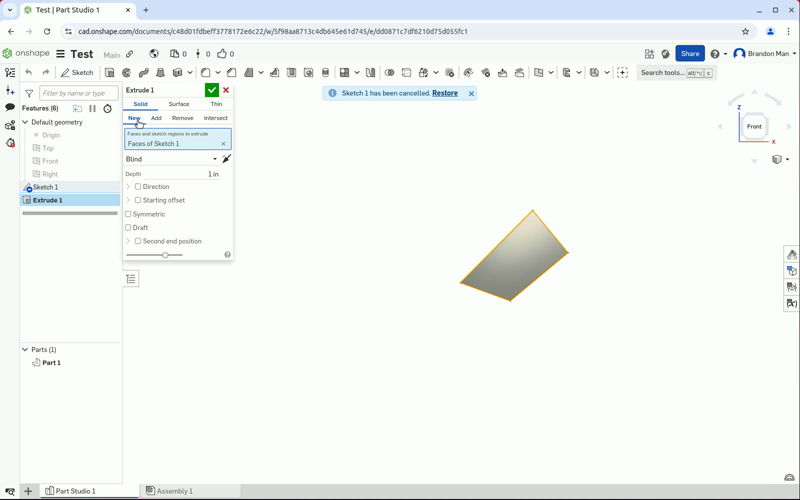
click(137, 120)
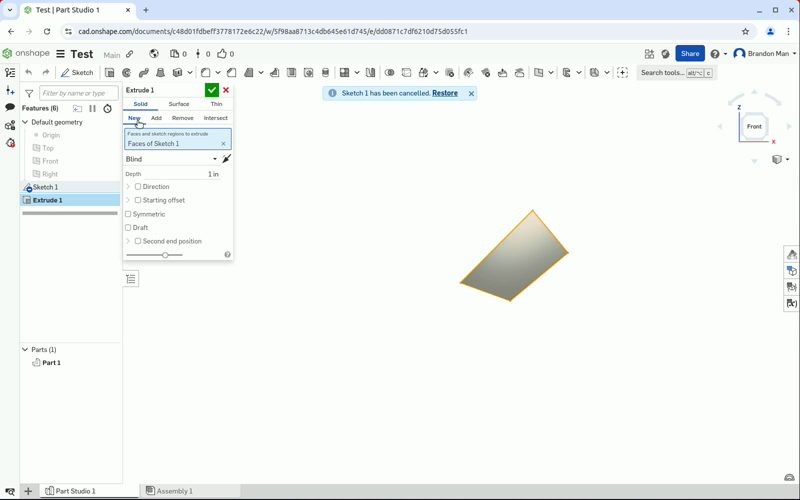
key(tab, 4)
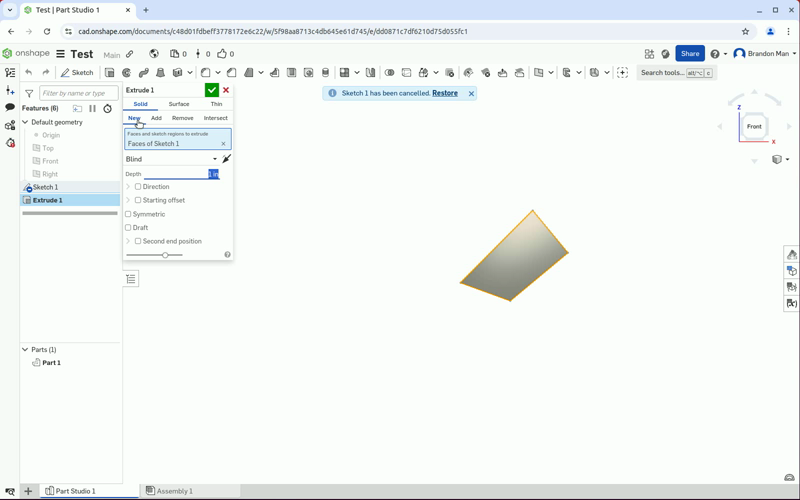
text(-11.795)
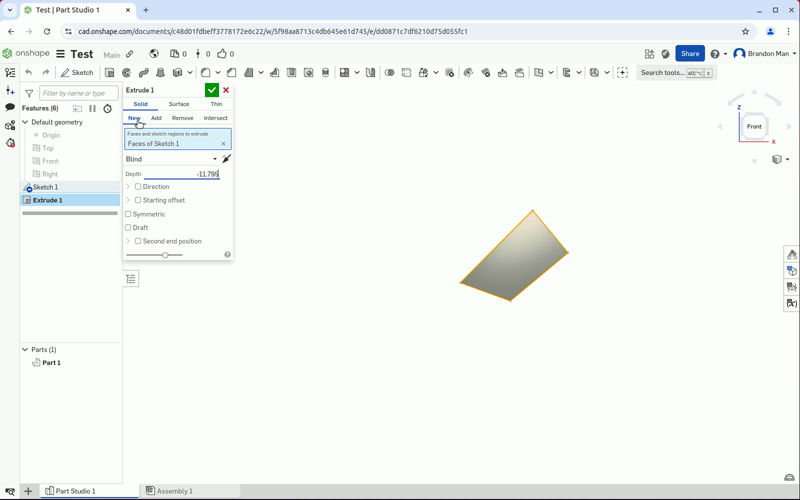
key(enter)
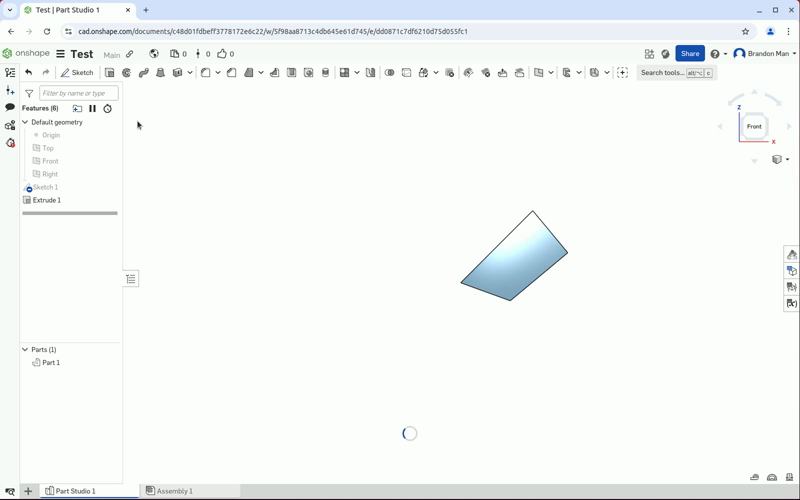
key(shift+h)
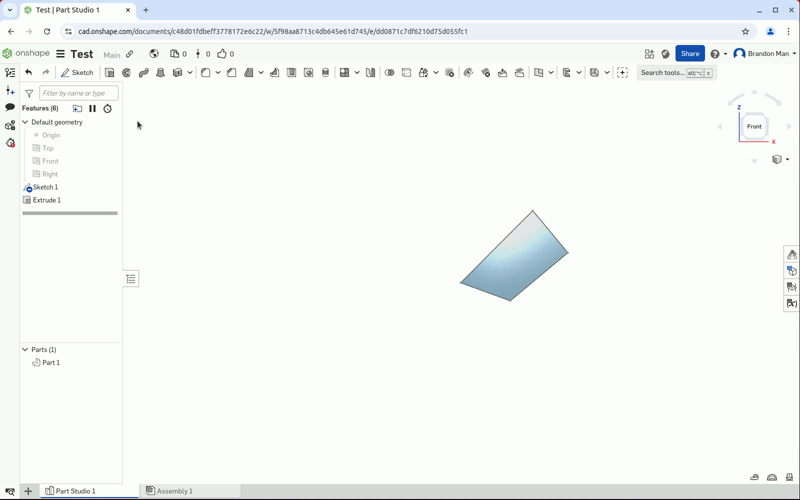
key(shift+h)
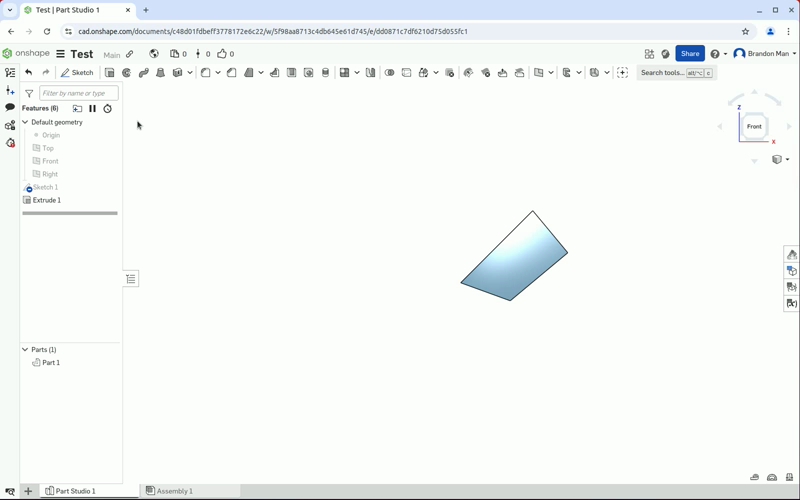
mouse_move(73, 189)
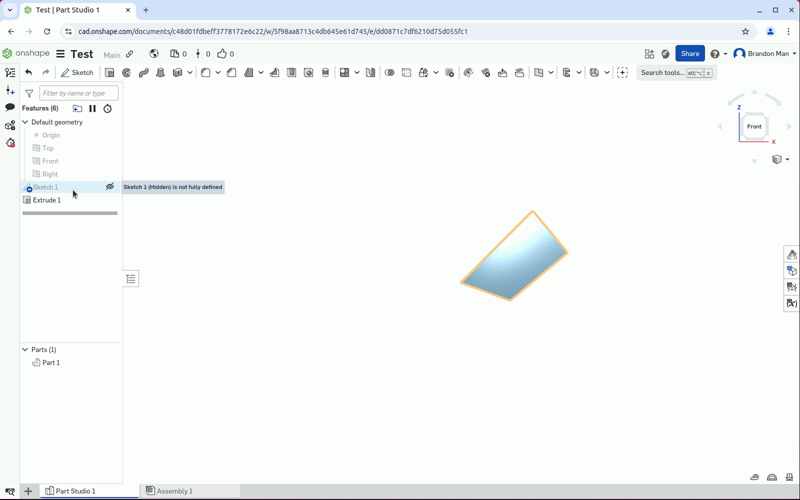
click(73, 189)
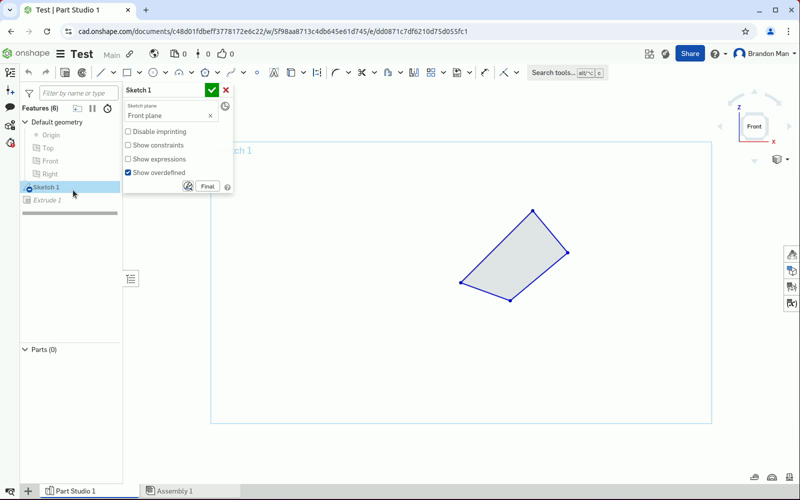
mouse_move(229, 92)
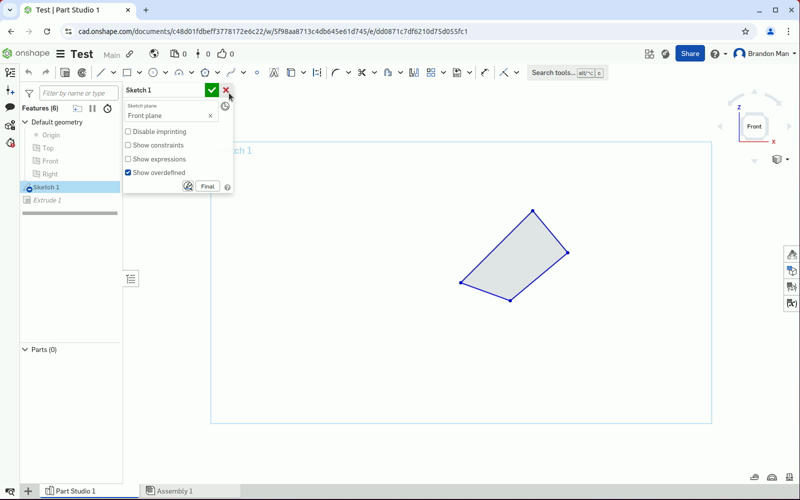
click(229, 92)
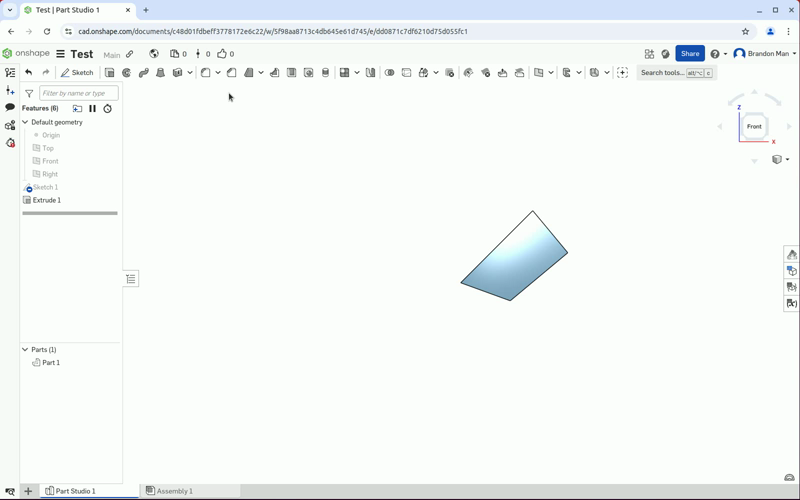
mouse_move(73, 352)
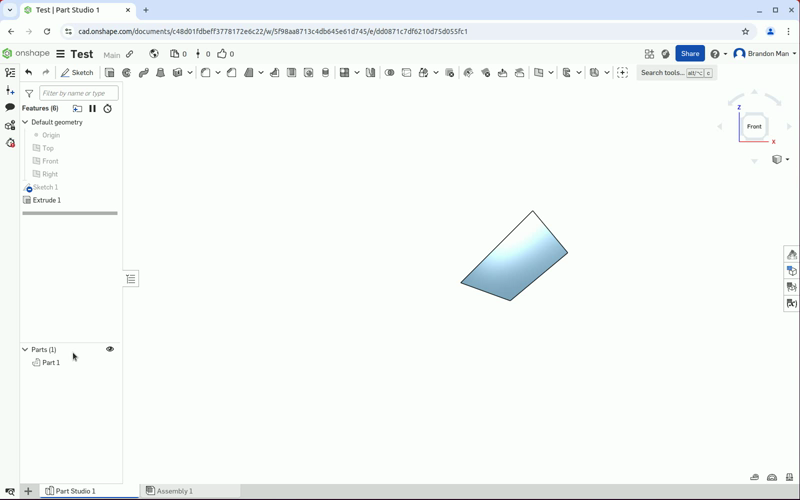
key(y)
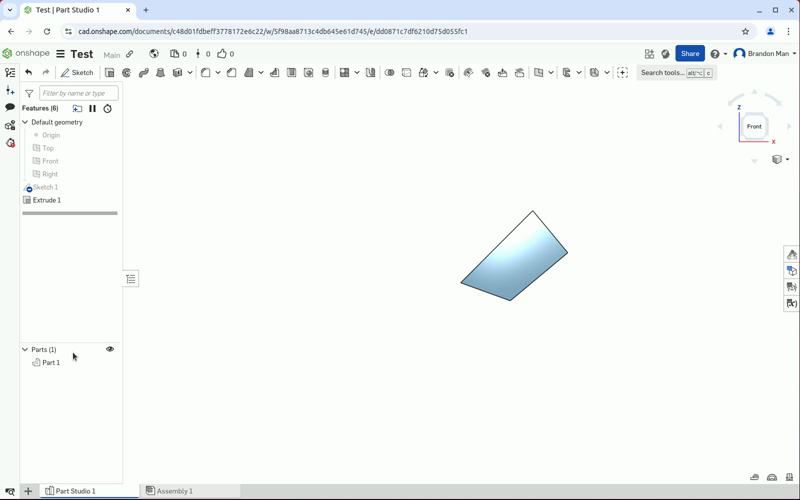
key(shift+p)
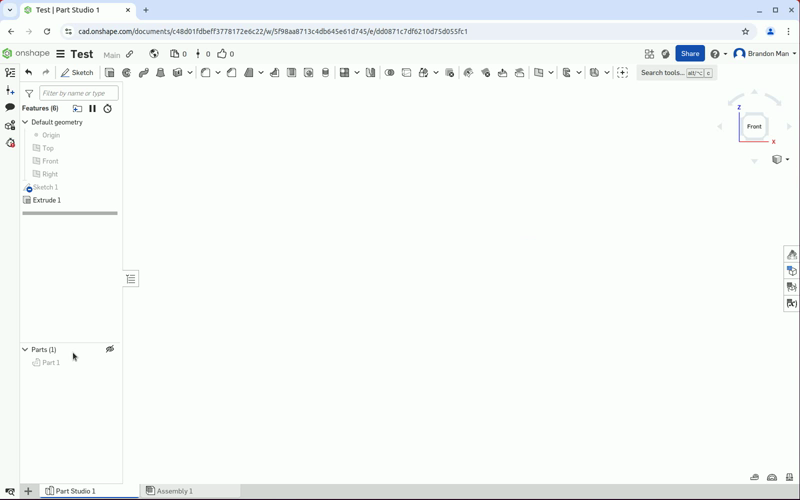
key(space)
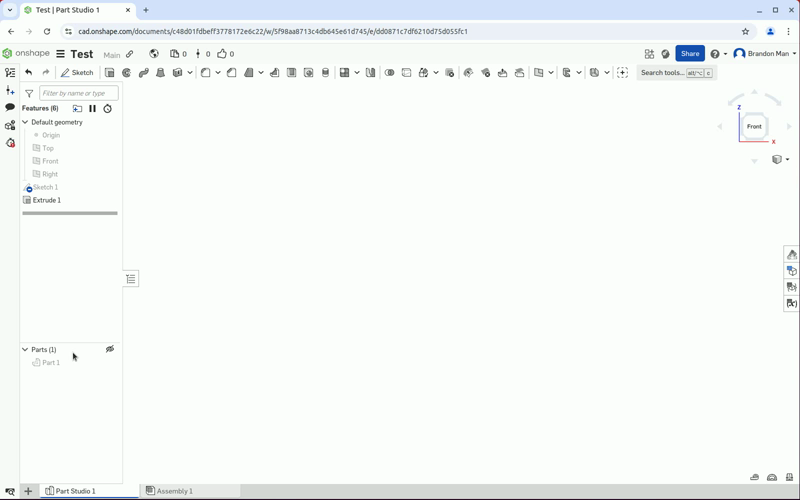
key_down(shift)
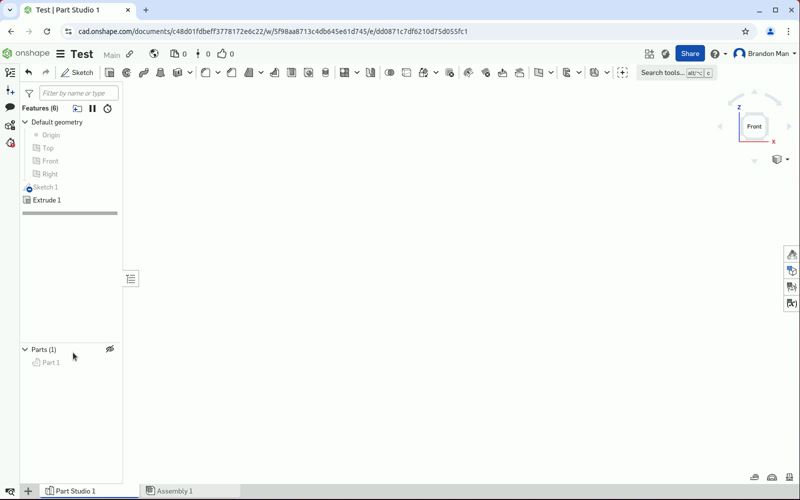
key(down)
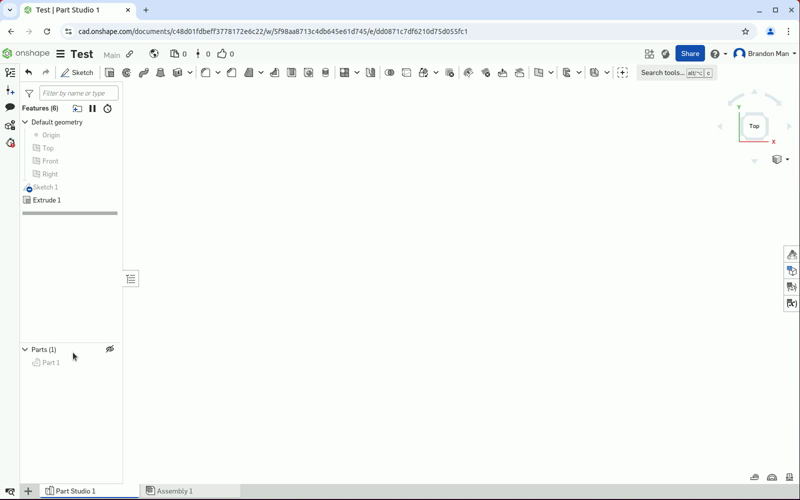
key_up(shift)
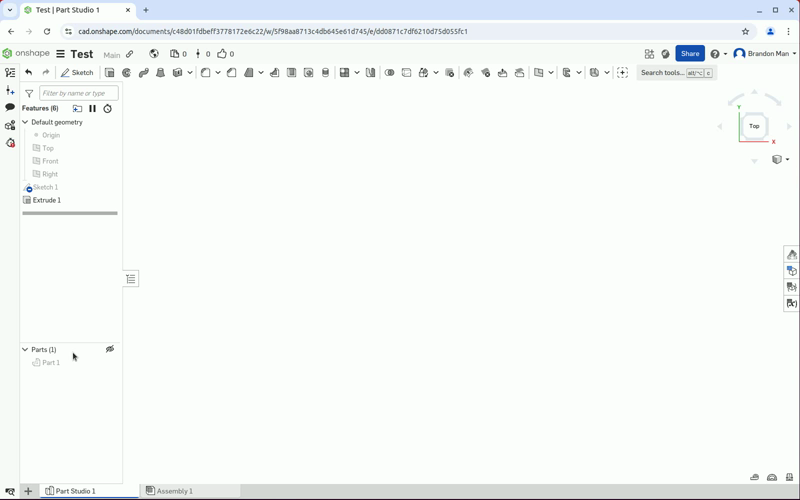
mouse_move(73, 352)
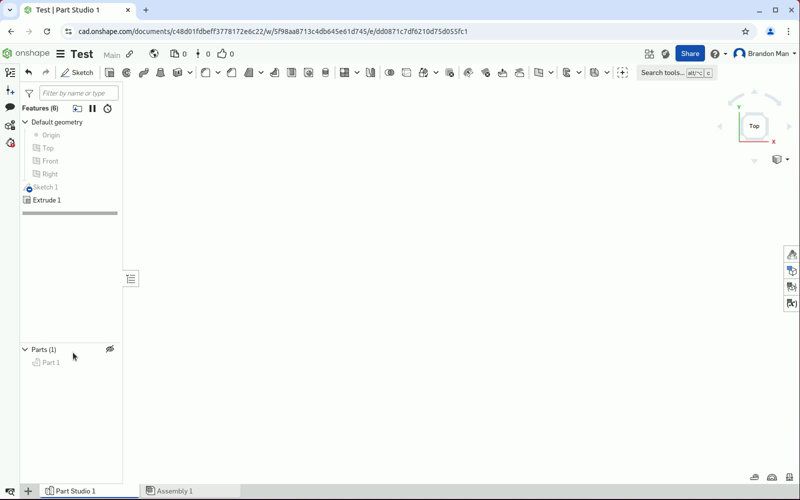
key(shift+y)
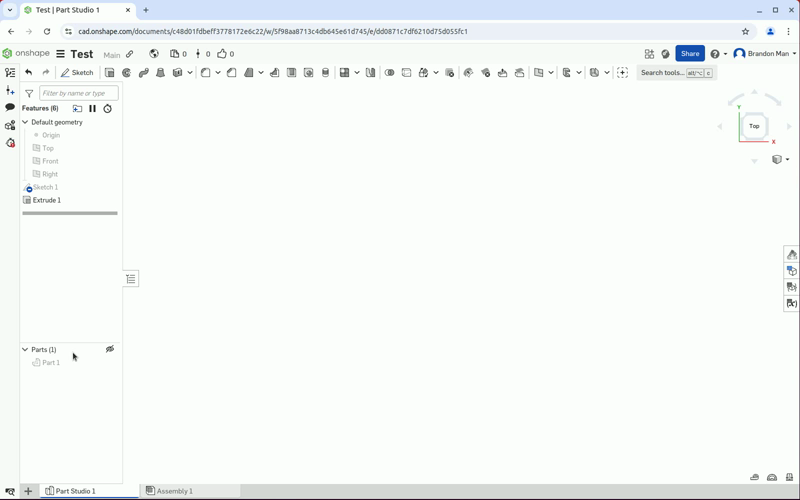
key(shift+s)
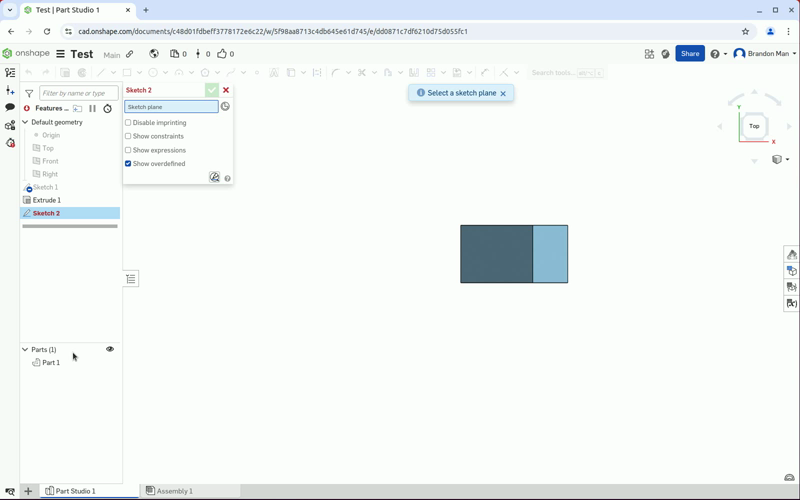
mouse_move(73, 150)
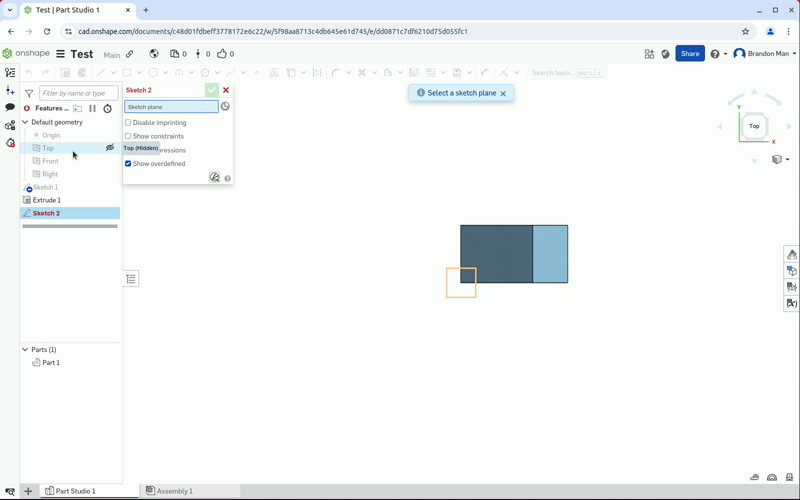
click(73, 150)
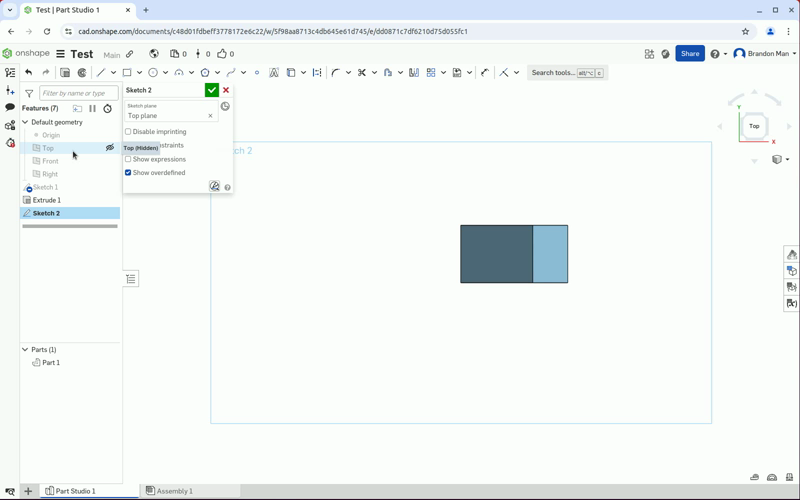
mouse_move(73, 352)
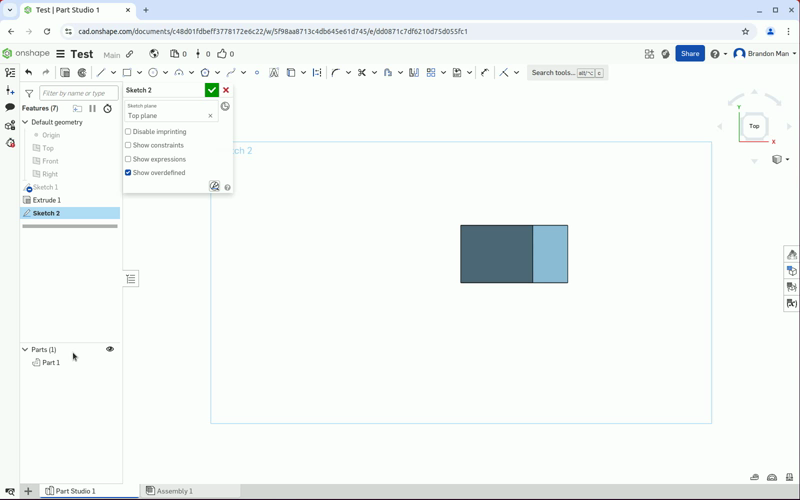
key(y)
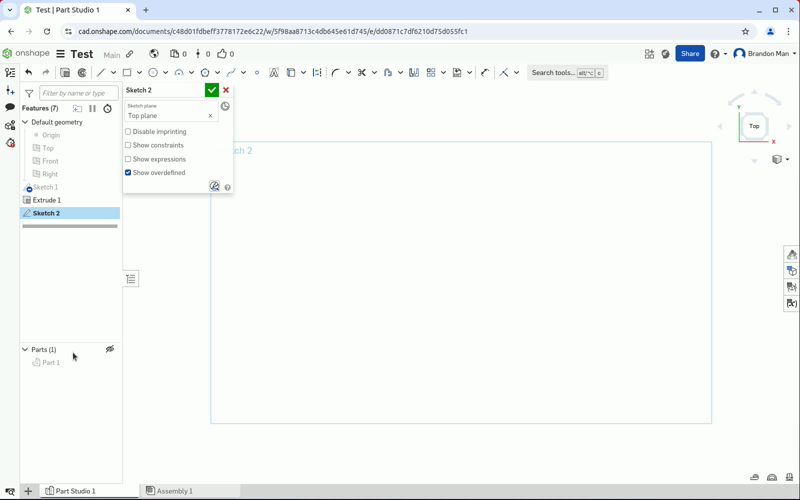
key(c)
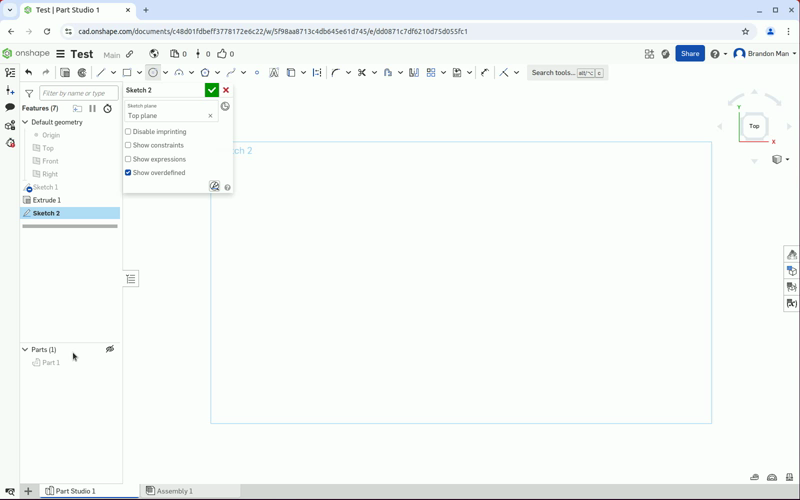
key_down(shift)
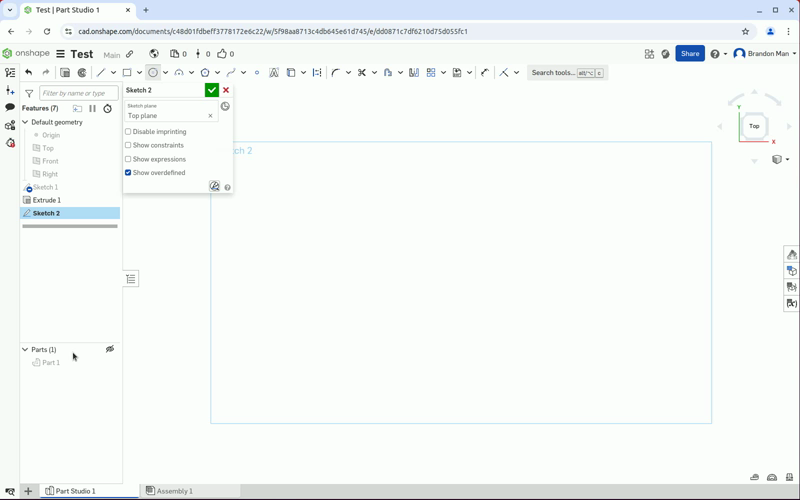
mouse_move(378, 342)
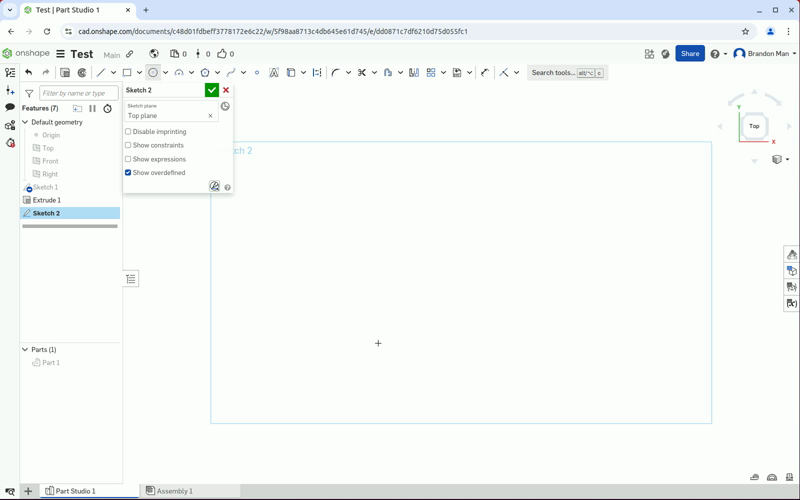
click(378, 342)
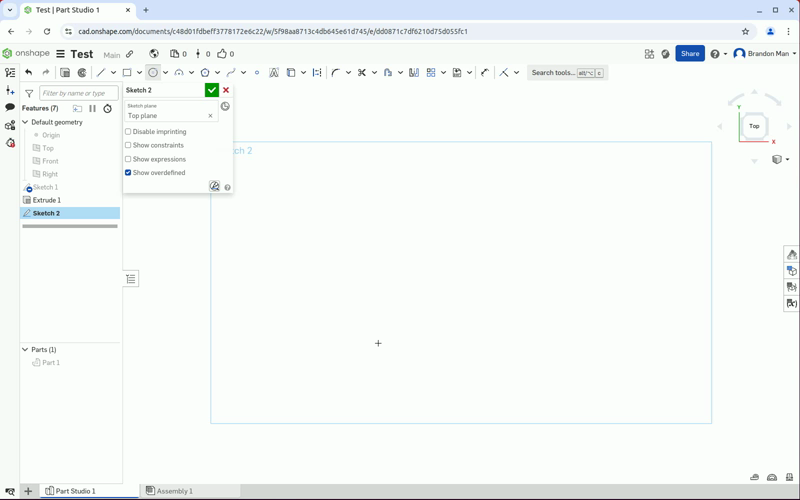
key_up(shift)
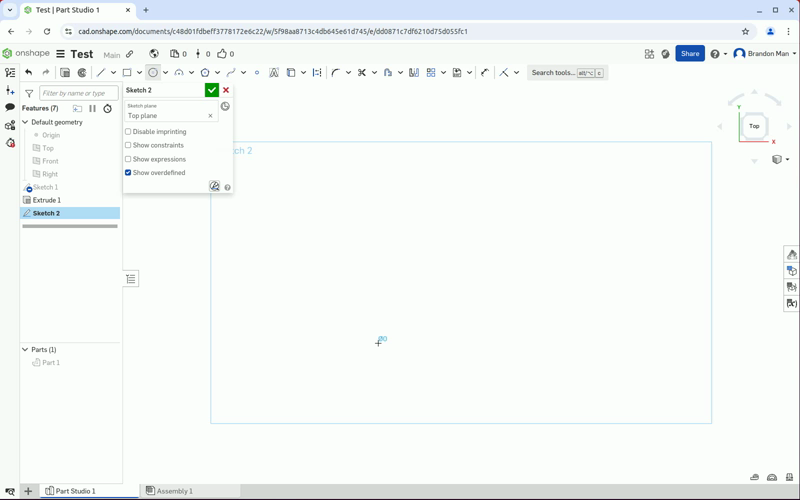
mouse_move(407, 342)
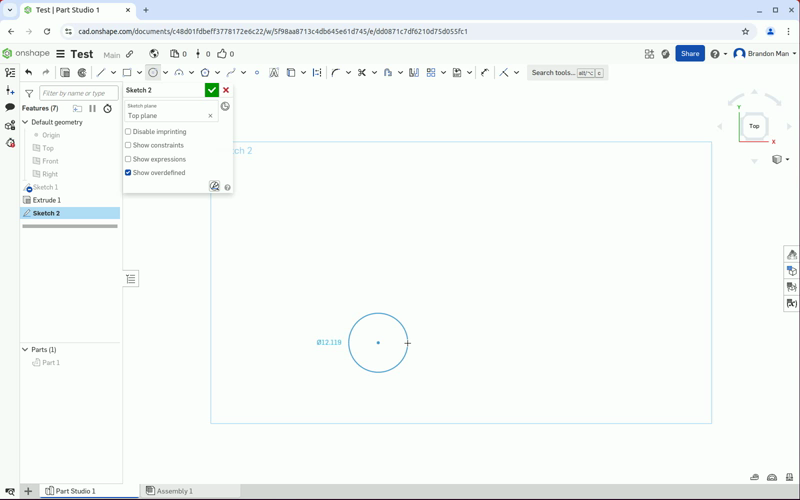
click(407, 342)
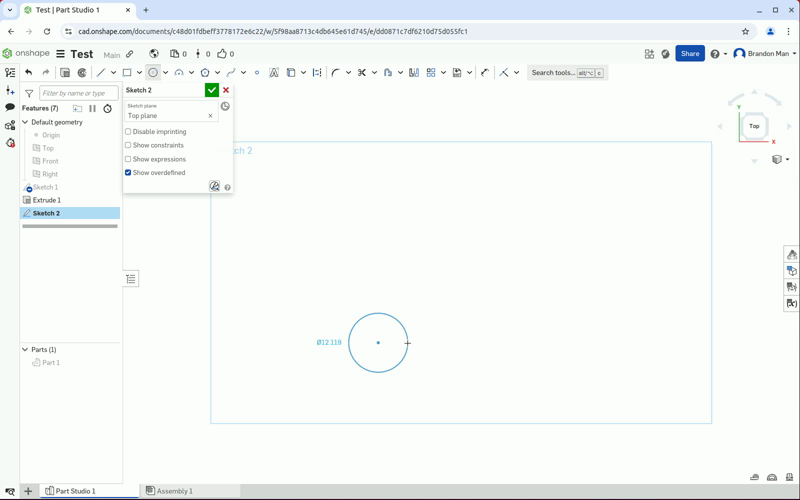
key(esc)
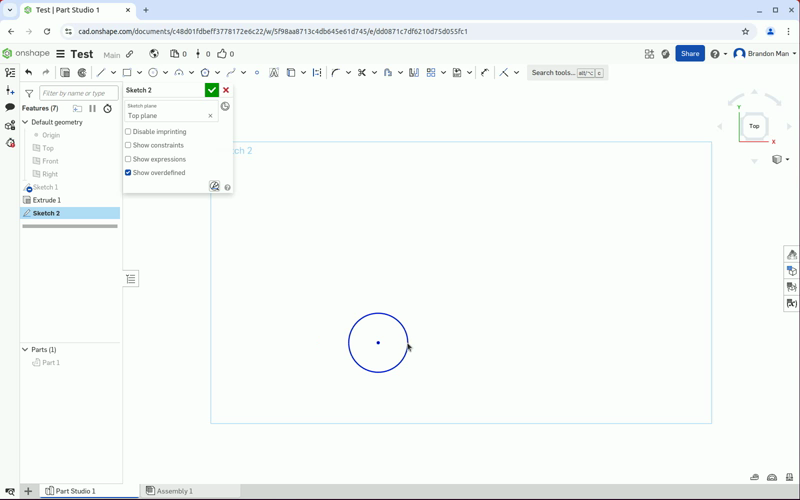
mouse_move(394, 348)
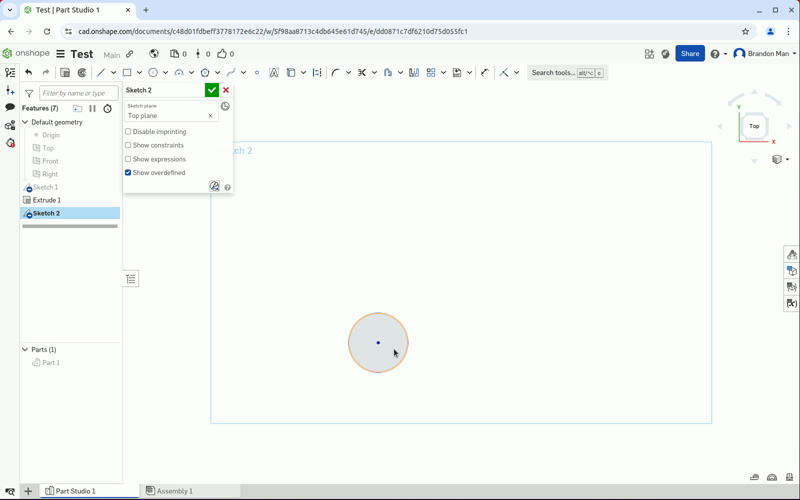
click(394, 348)
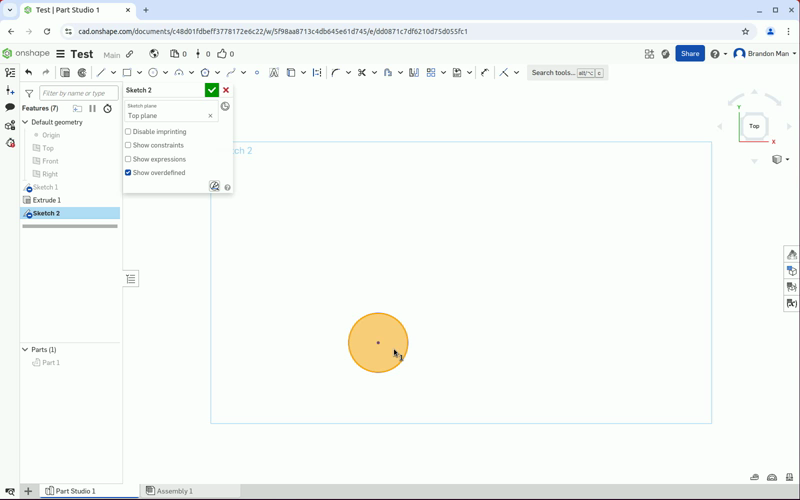
mouse_move(73, 352)
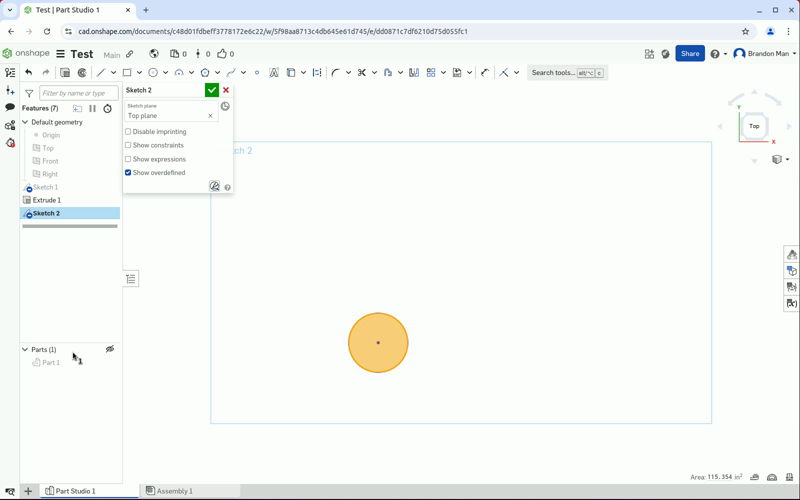
key(shift+y)
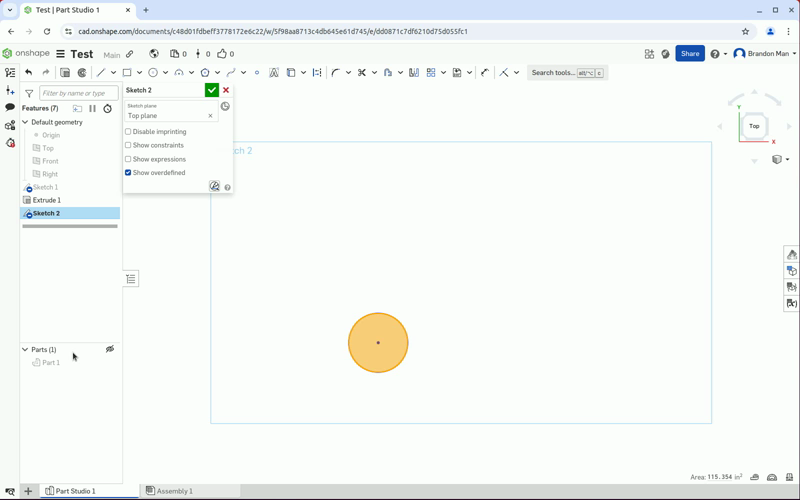
key(shift+e)
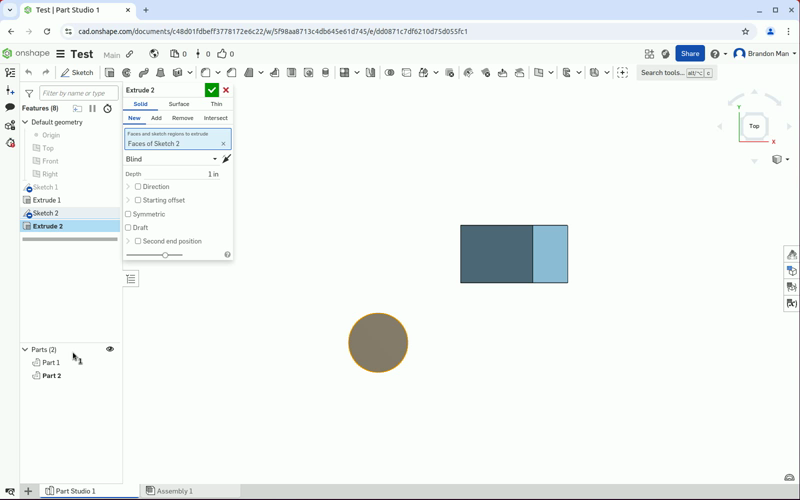
mouse_move(143, 106)
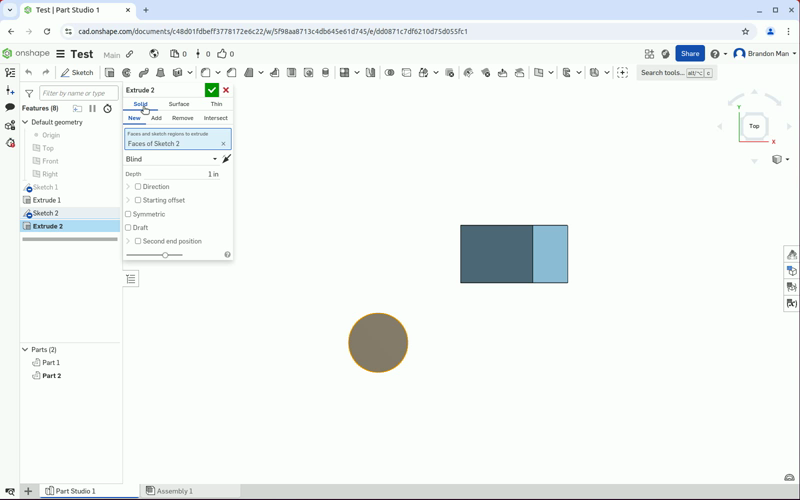
click(143, 106)
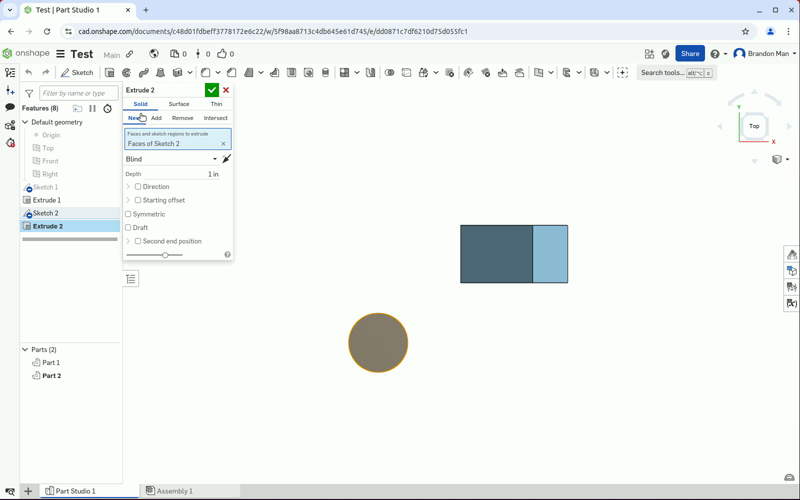
mouse_move(137, 120)
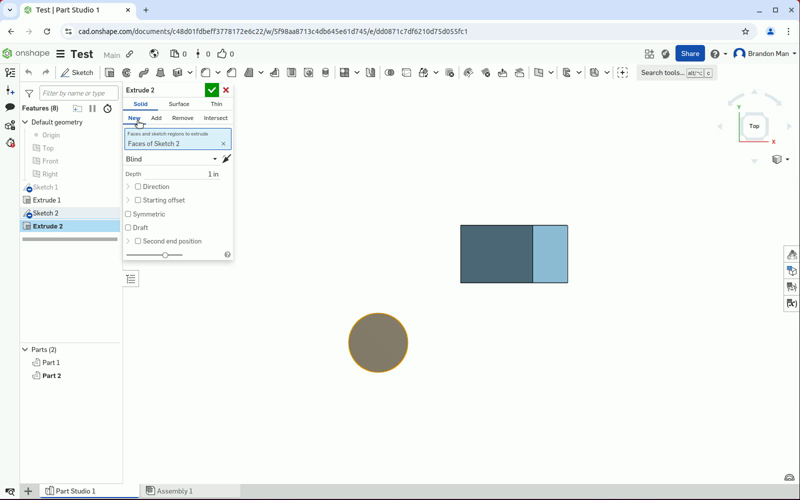
click(137, 120)
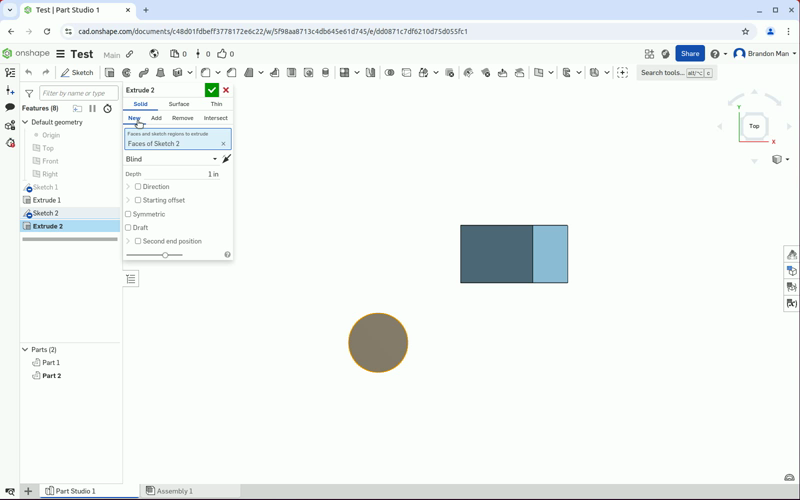
key(tab, 4)
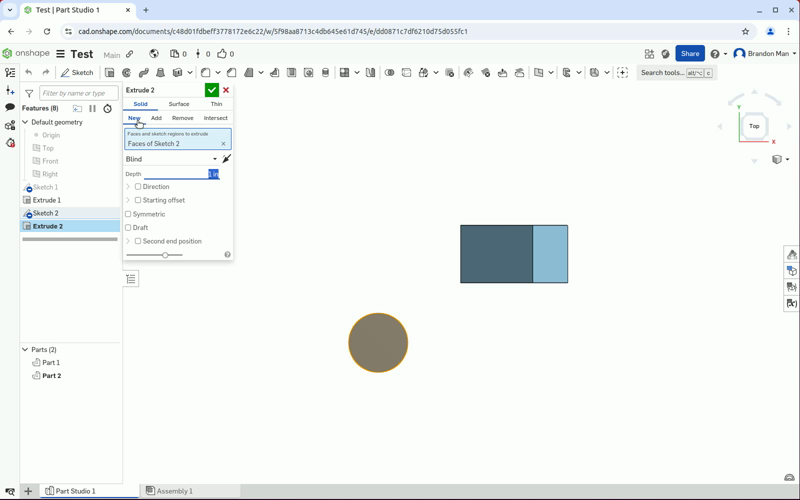
text(6.499)
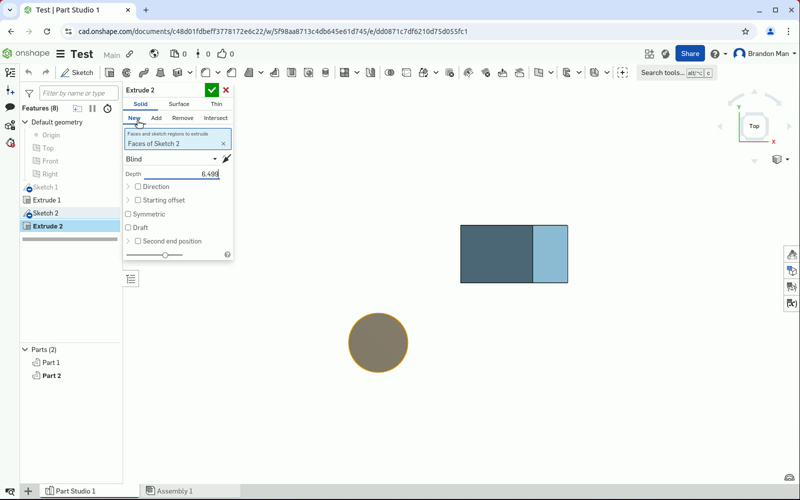
key(enter)
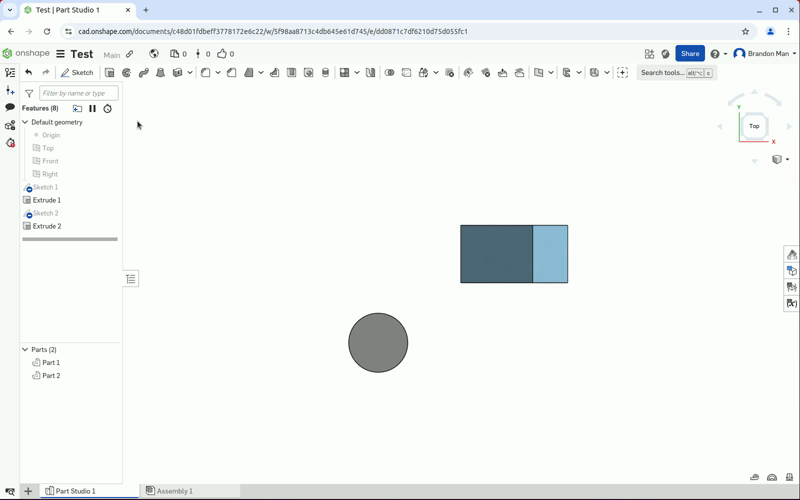
key(shift+h)
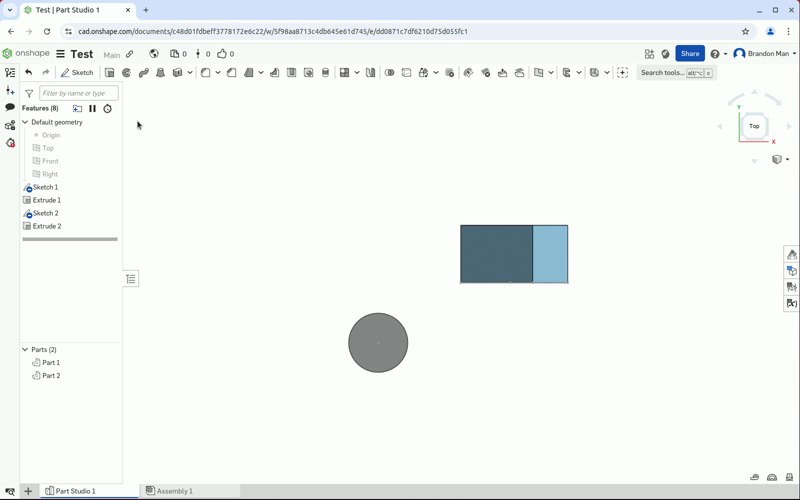
key(shift+h)
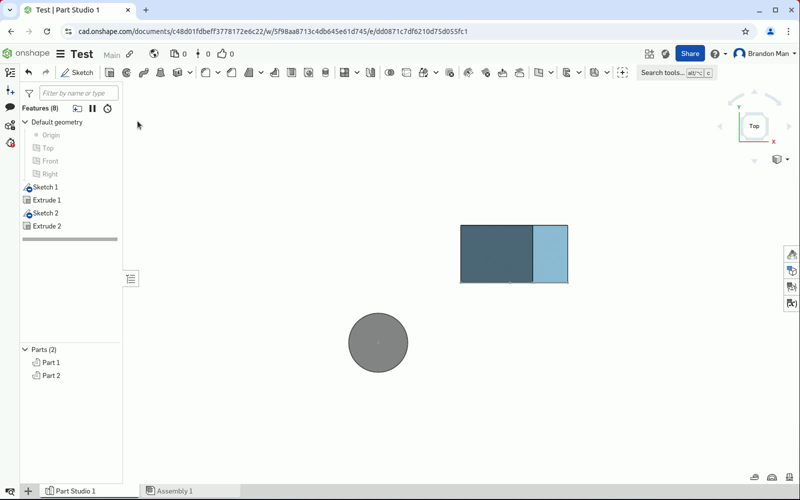
key(shift+7)
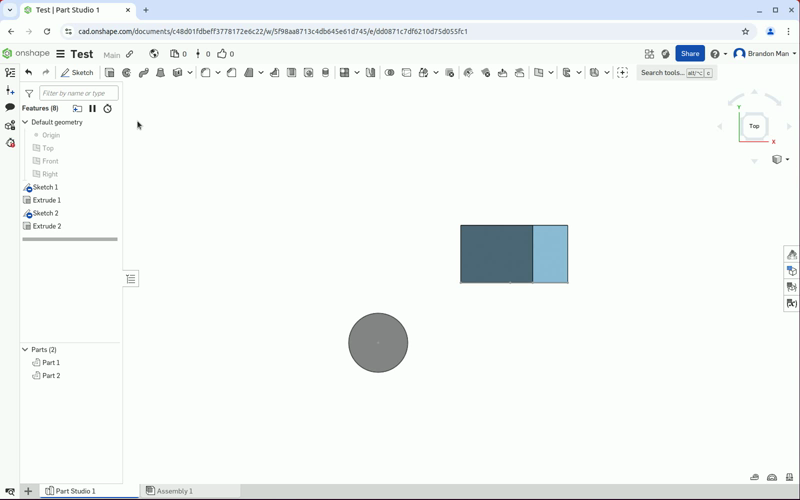
key(up, 3)
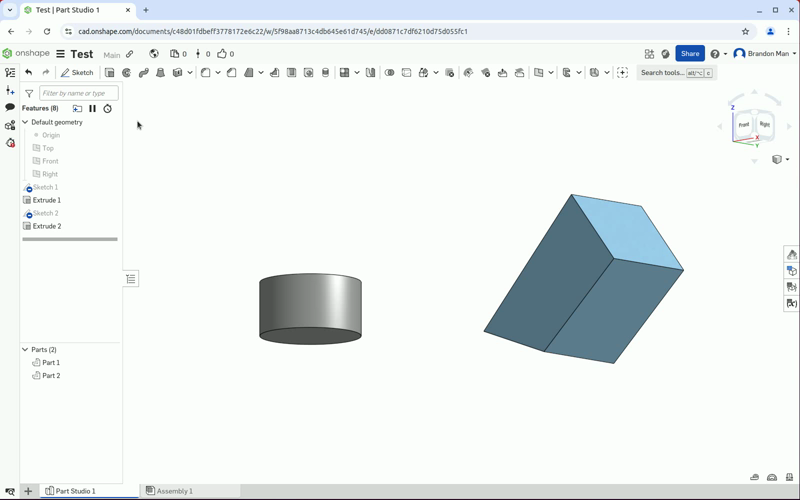
key(left, 3)
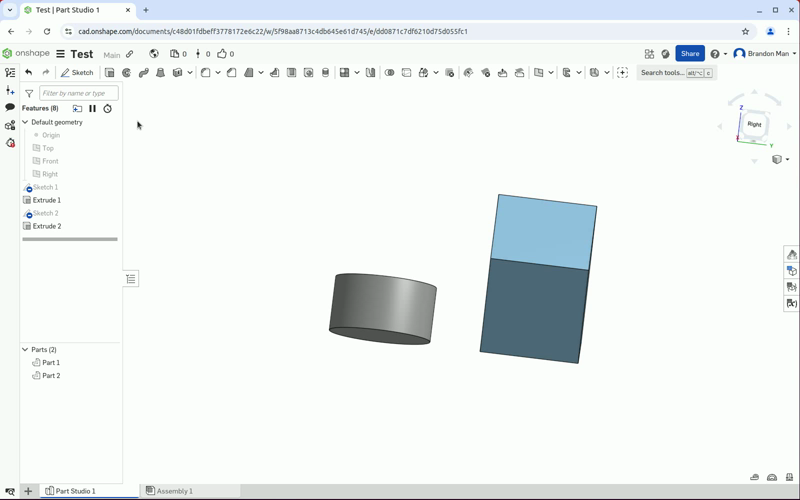
key(right, 3)
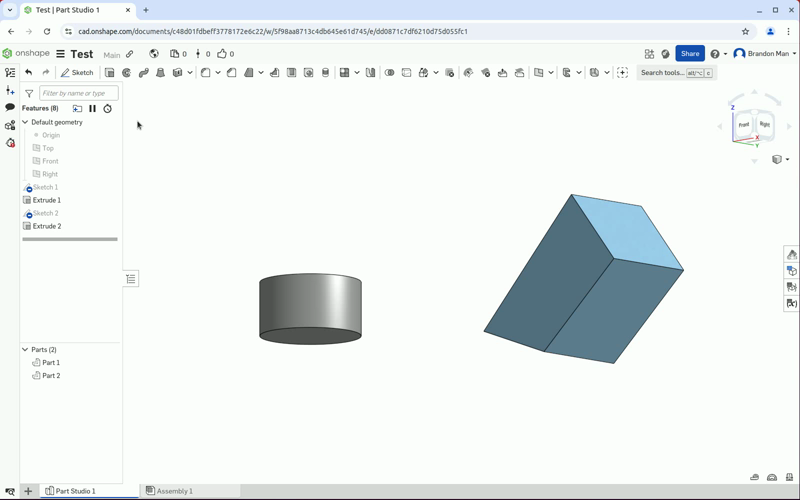
key(down, 3)
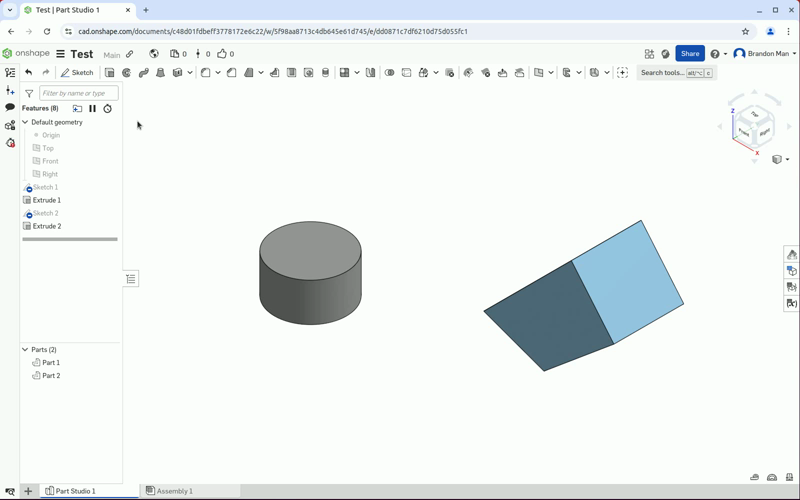
mouse_move(73, 189)
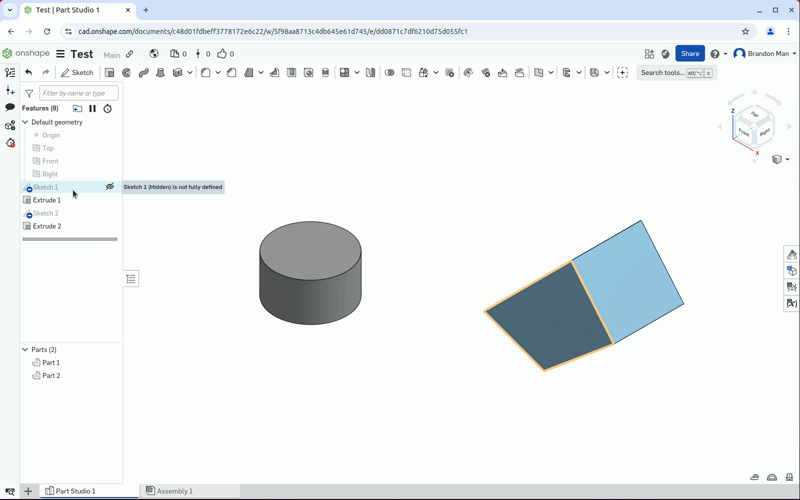
click(73, 189)